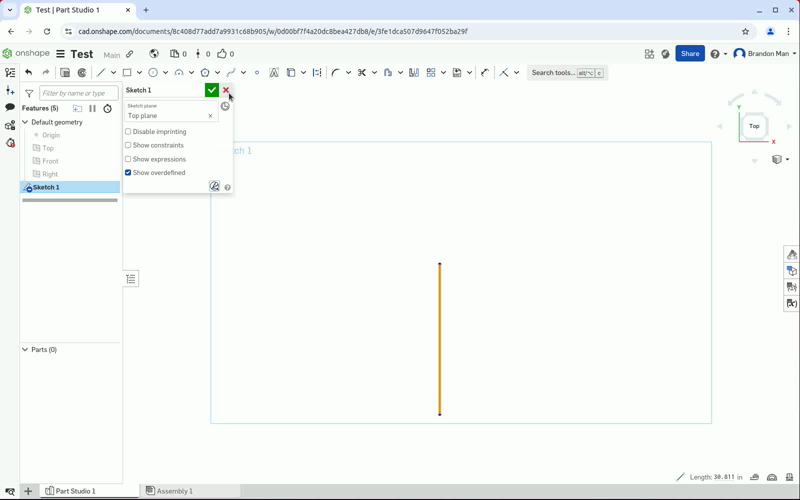
key(shift+h)
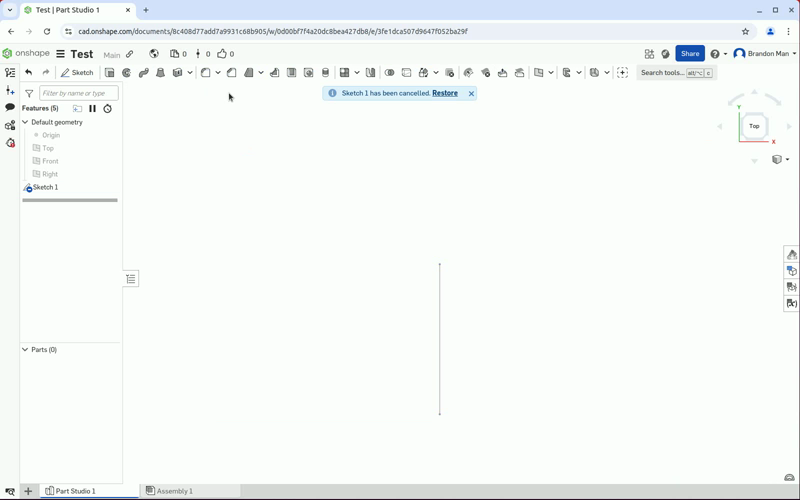
key(shift+s)
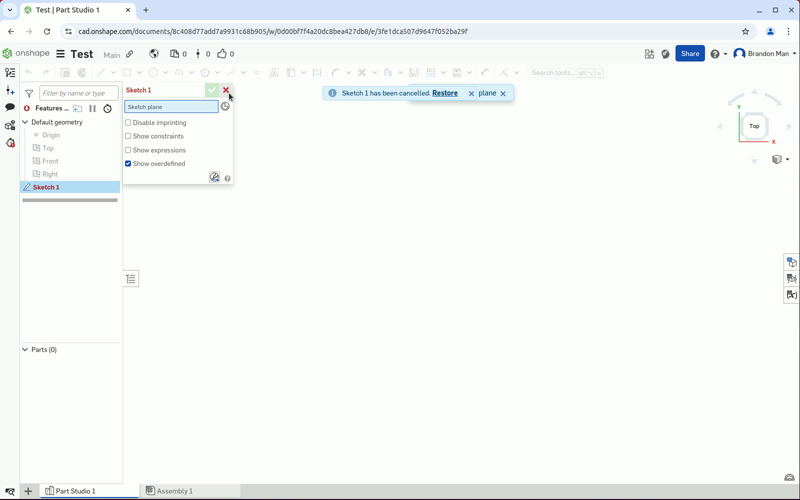
mouse_move(73, 150)
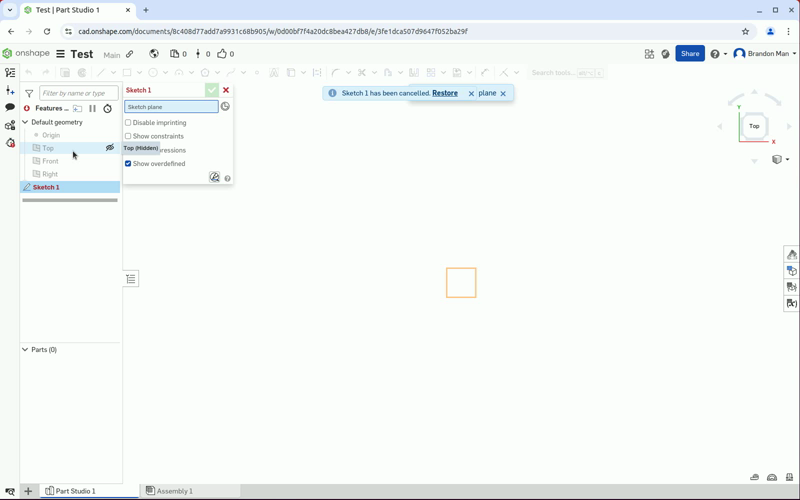
click(73, 150)
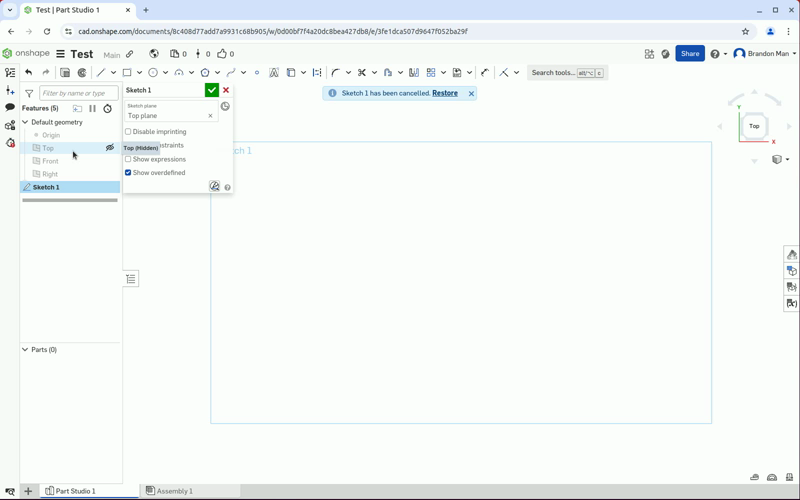
mouse_move(73, 352)
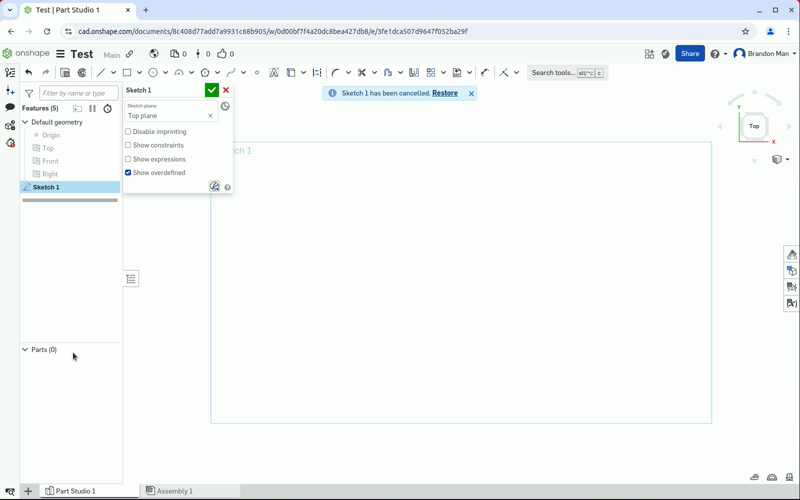
key(y)
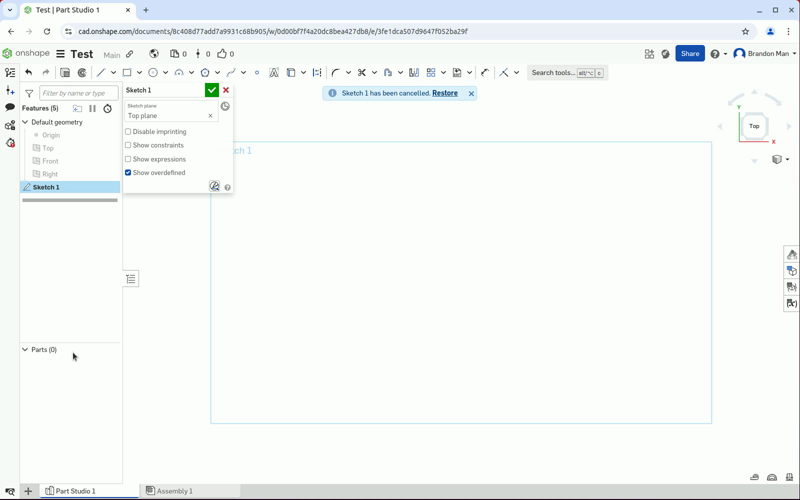
key(l)
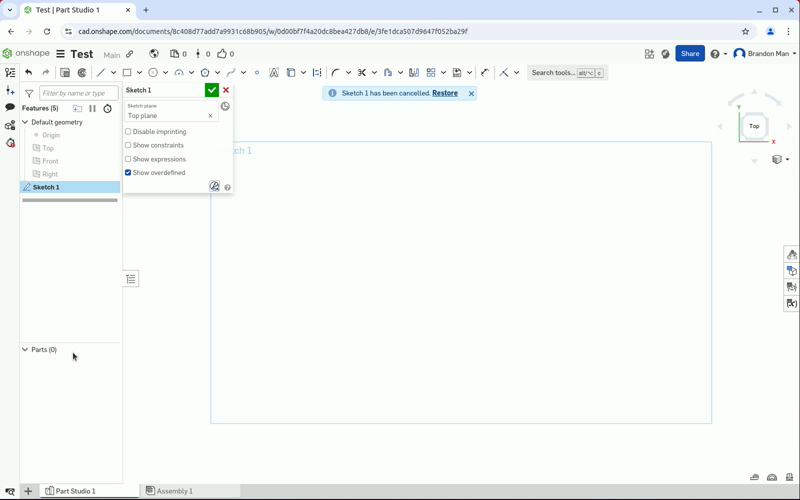
key_down(shift)
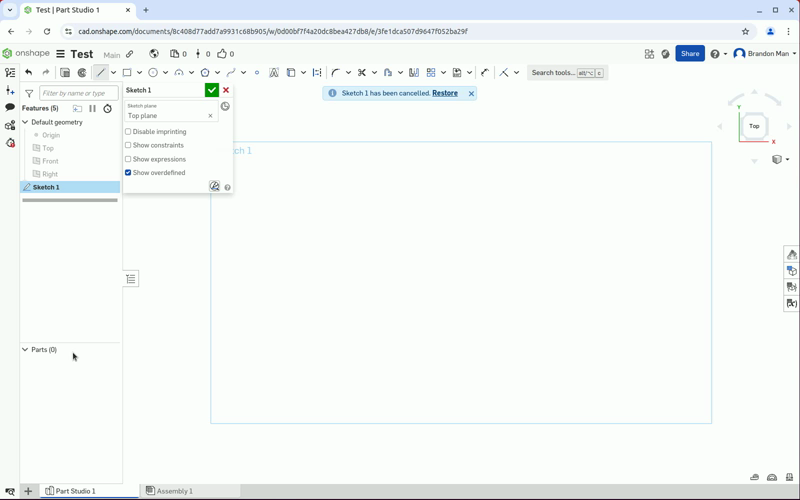
mouse_move(460, 282)
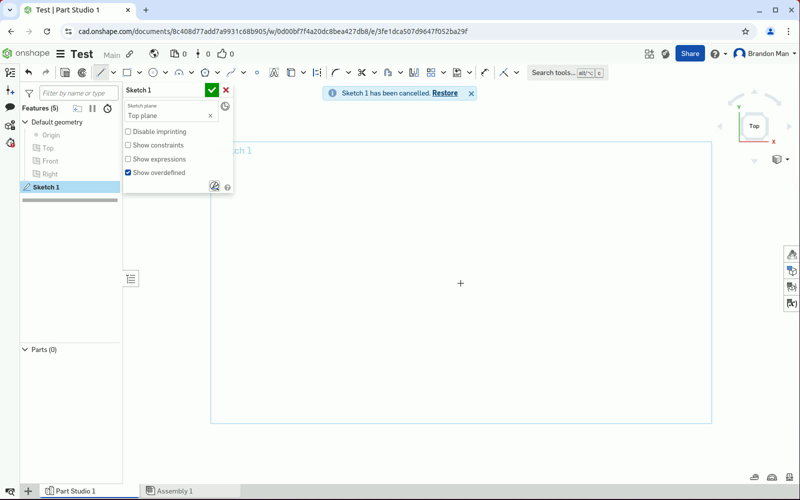
click(460, 282)
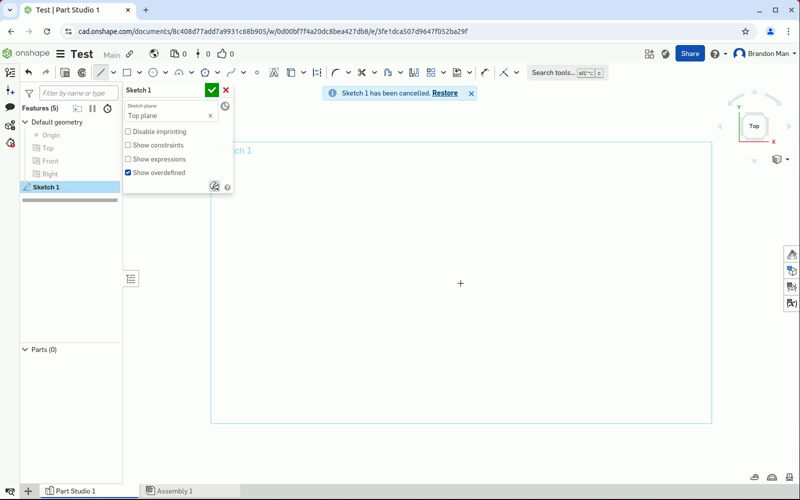
key_up(shift)
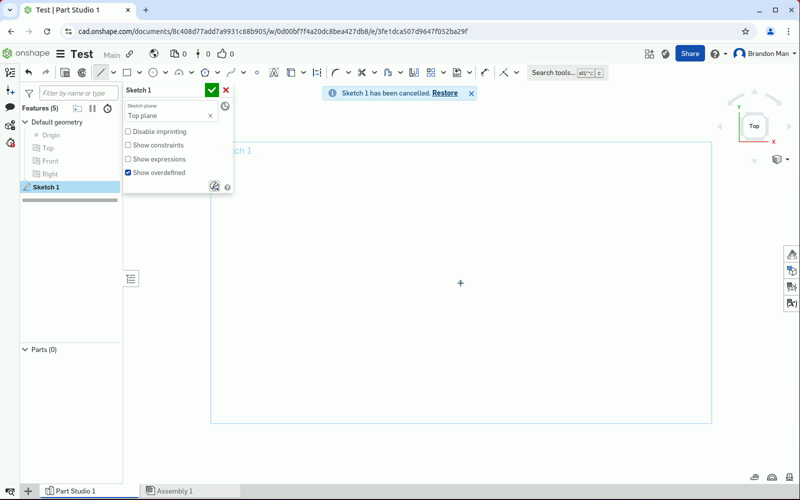
key_down(shift)
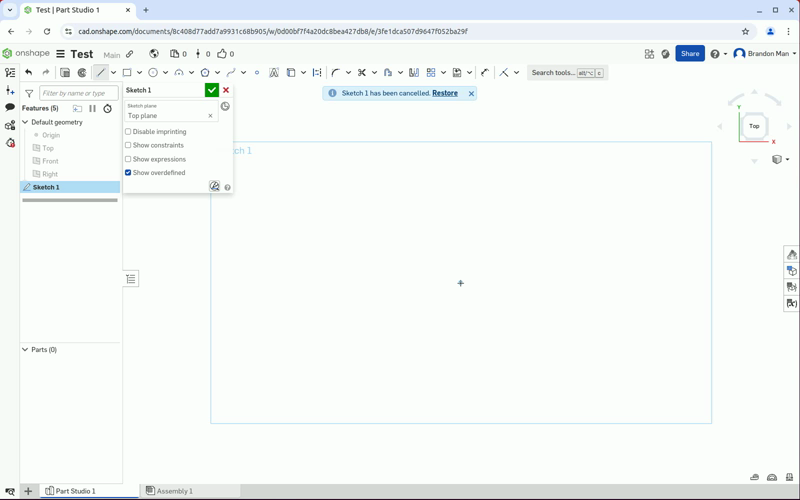
mouse_move(573, 282)
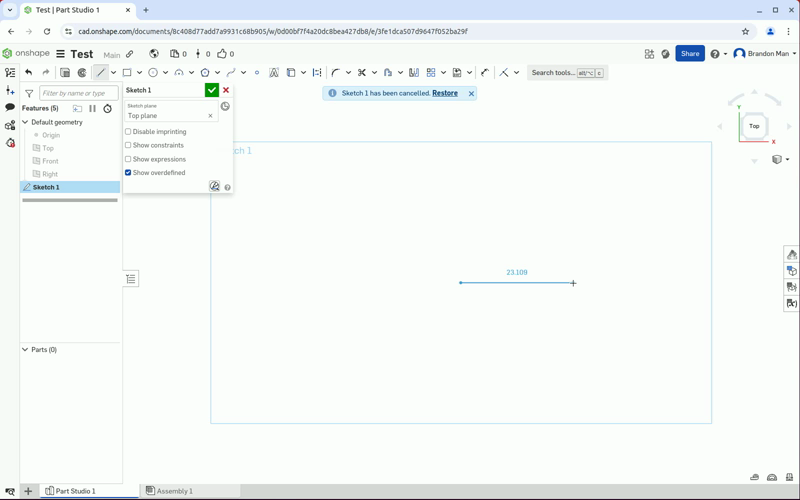
click(573, 282)
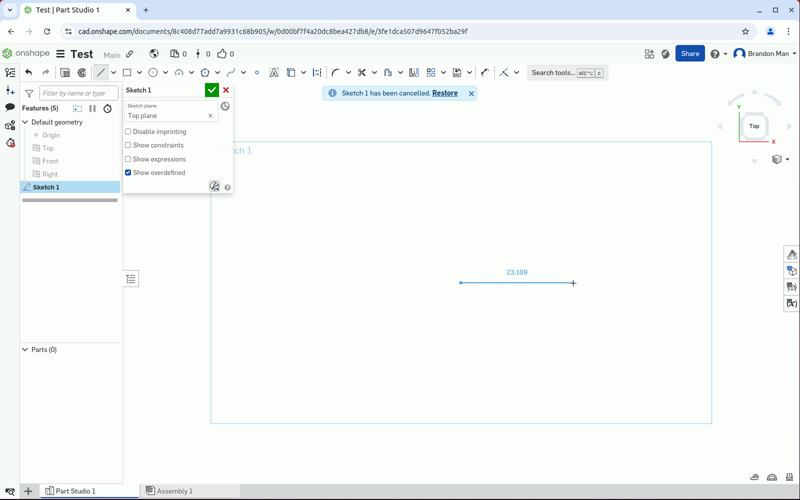
key_up(shift)
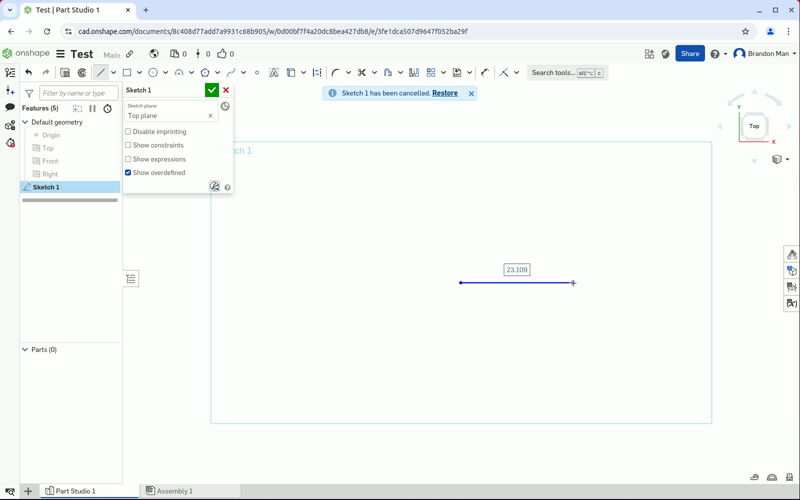
key_down(shift)
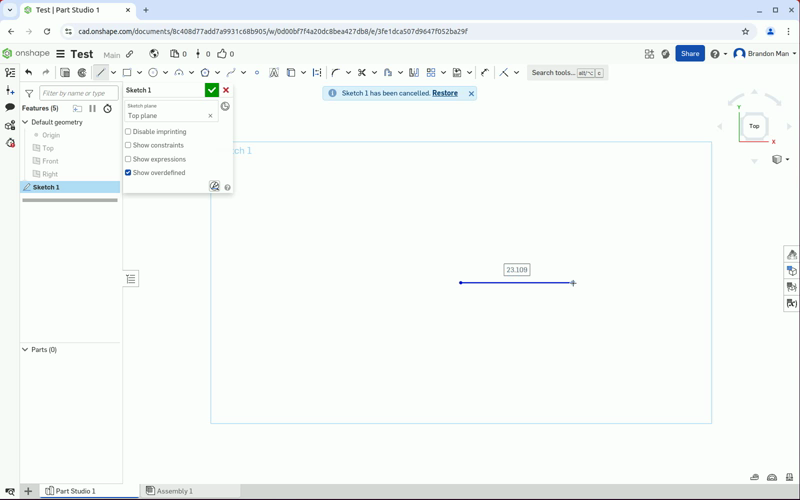
mouse_move(589, 282)
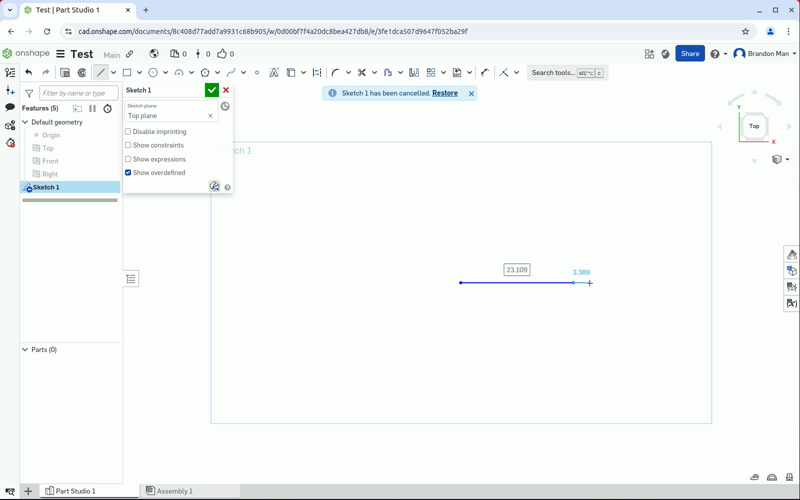
mouse_move(573, 231)
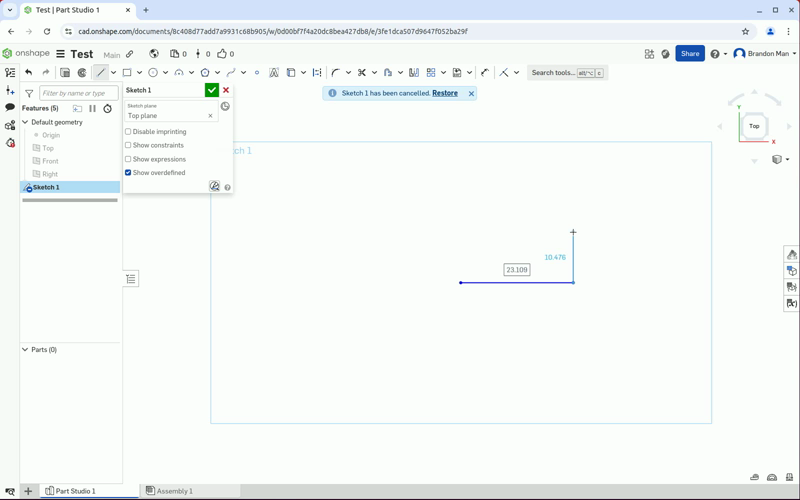
click(573, 231)
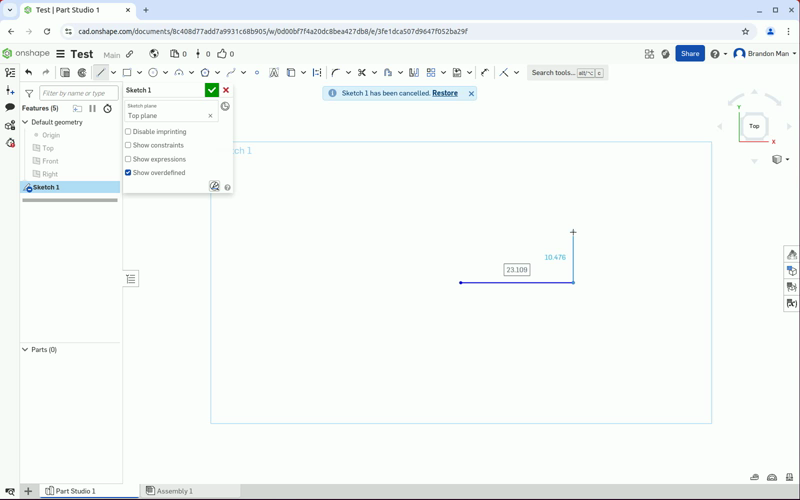
key_up(shift)
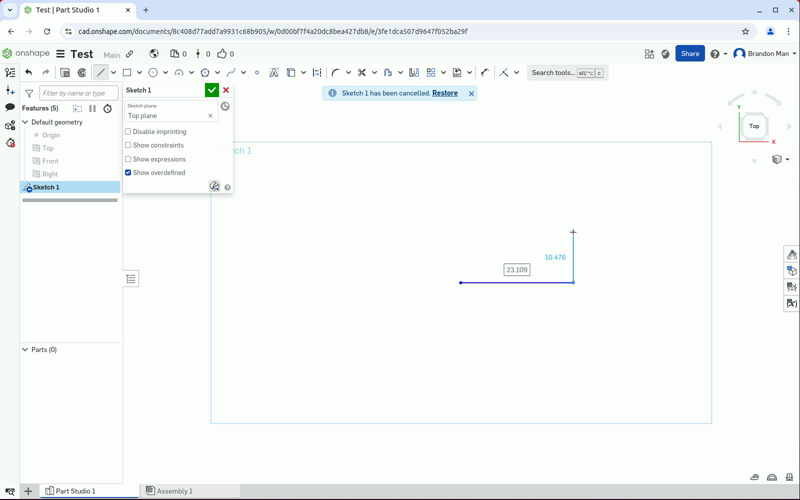
key_down(shift)
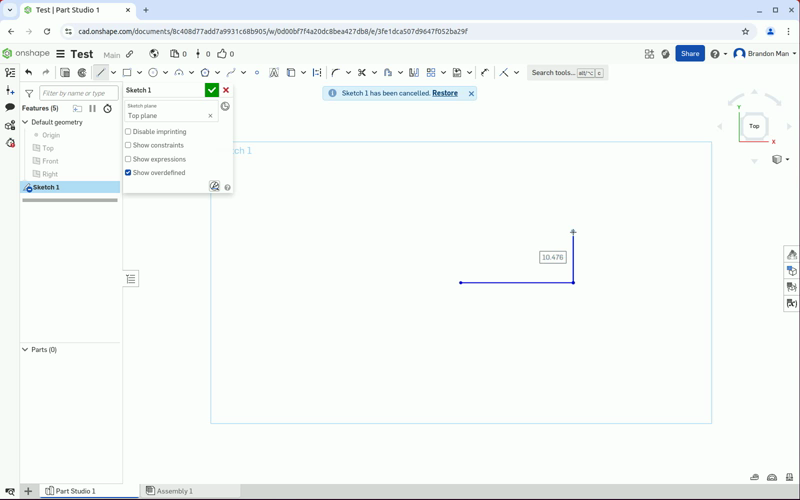
mouse_move(460, 231)
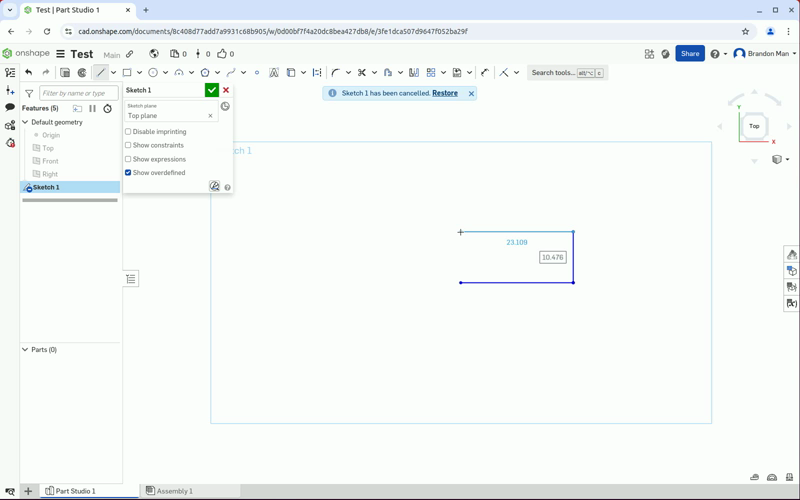
click(460, 231)
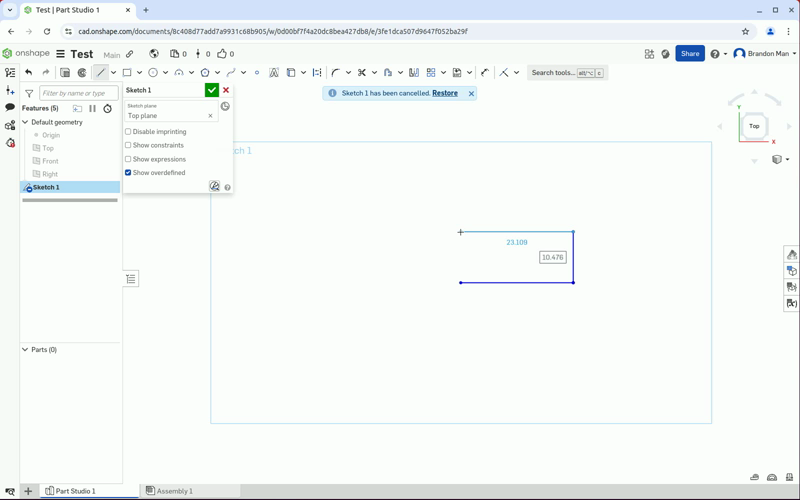
key_up(shift)
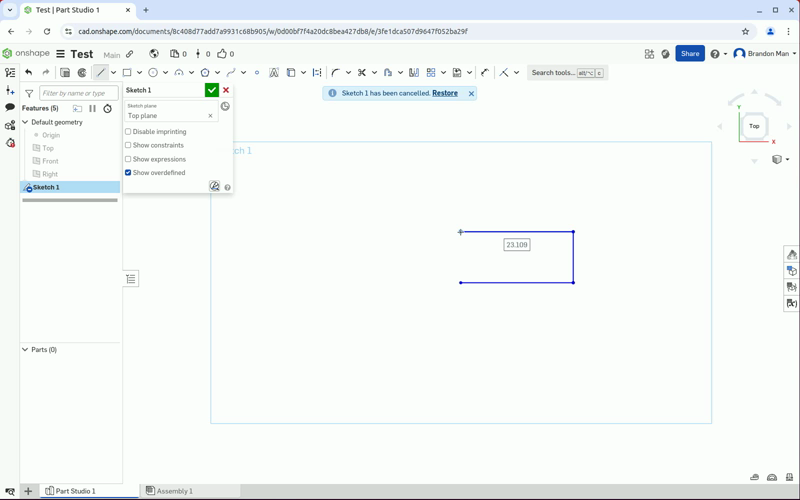
mouse_move(490, 231)
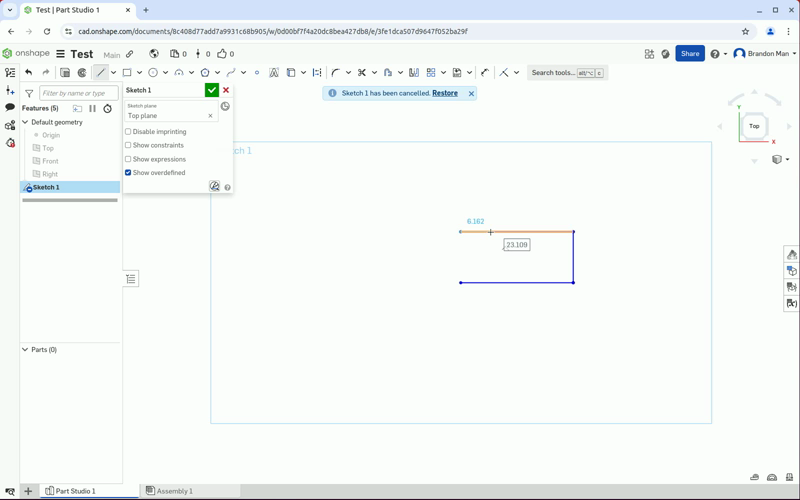
key_down(shift)
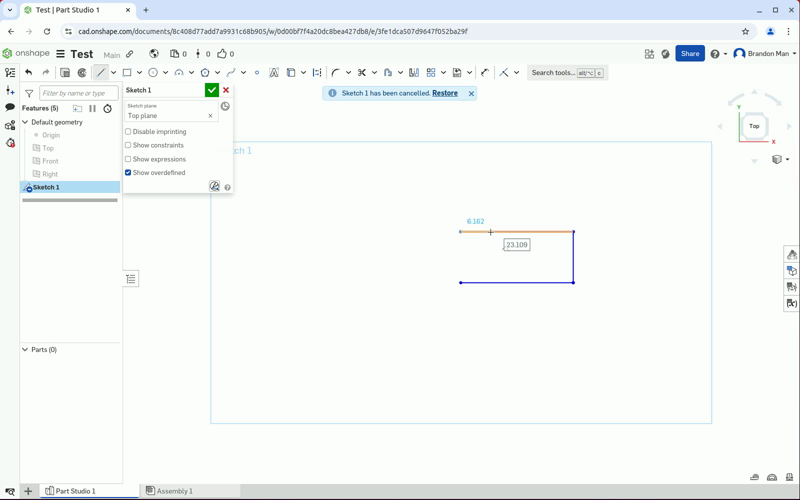
mouse_move(460, 282)
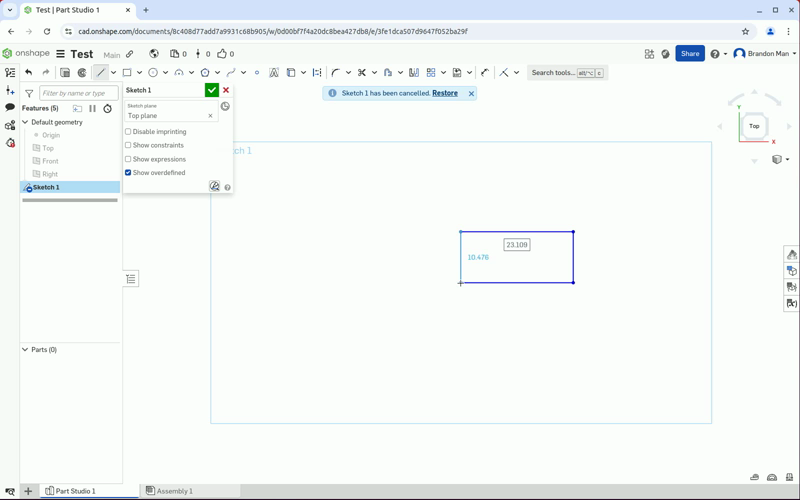
key_up(shift)
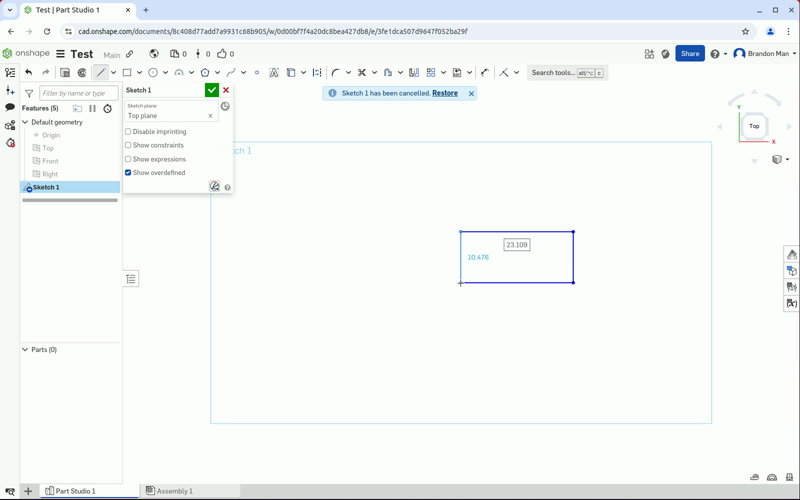
click(460, 282)
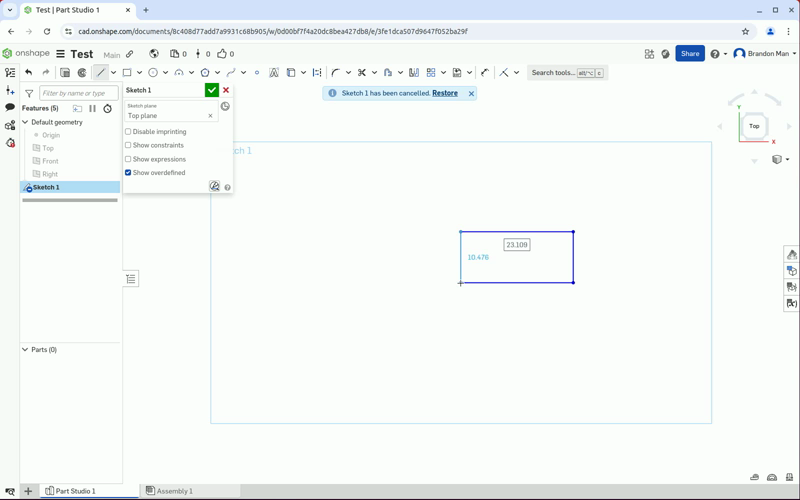
key(esc)
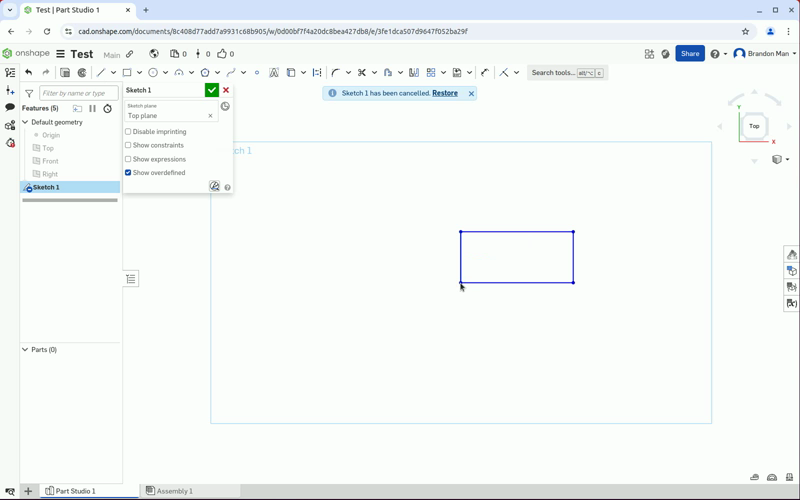
mouse_move(556, 240)
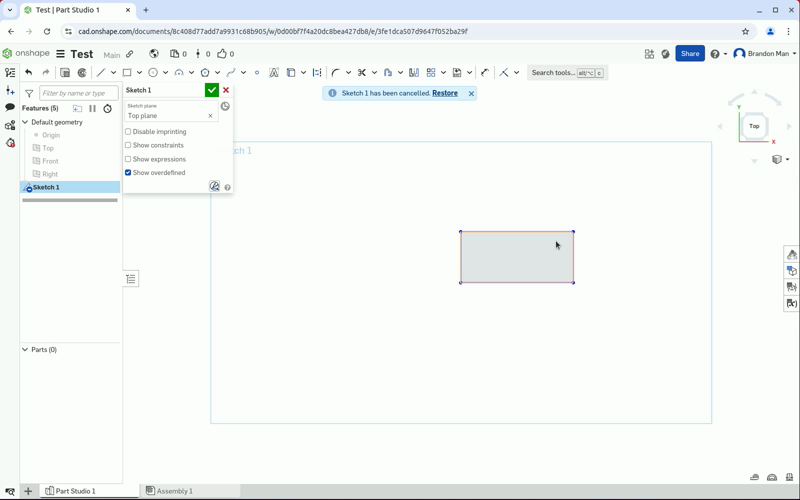
click(556, 240)
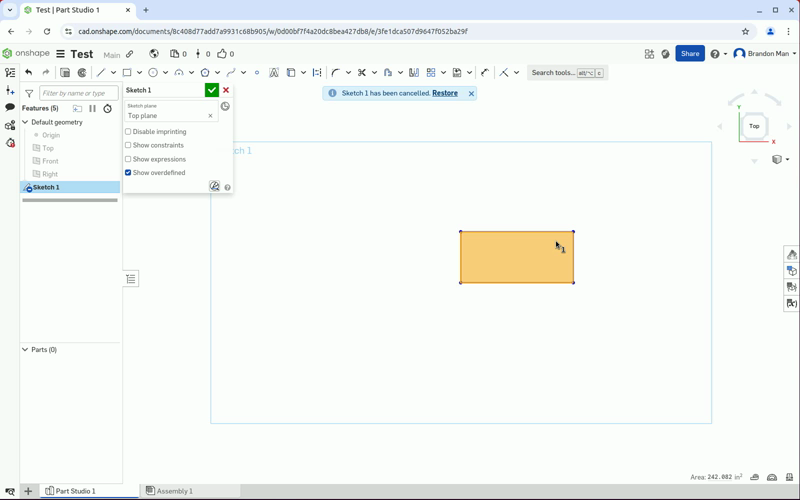
mouse_move(73, 352)
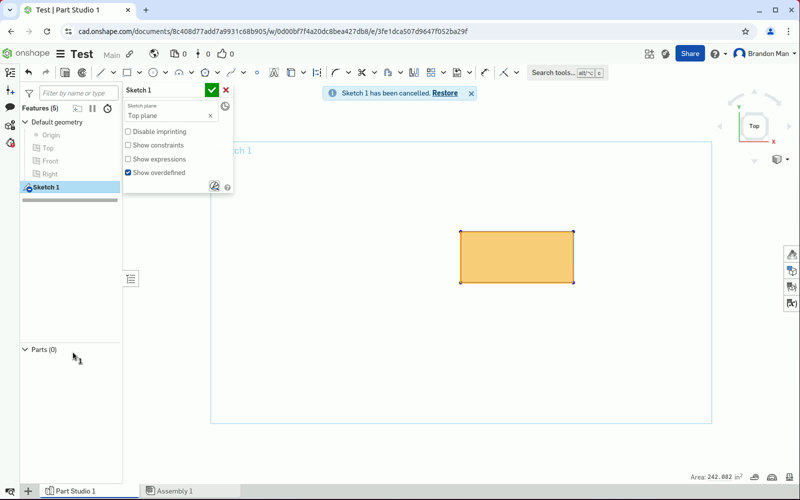
key(shift+y)
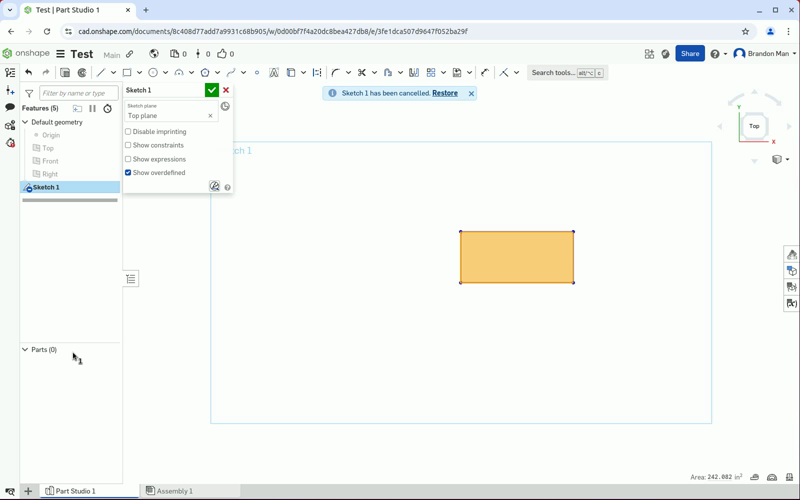
key(shift+e)
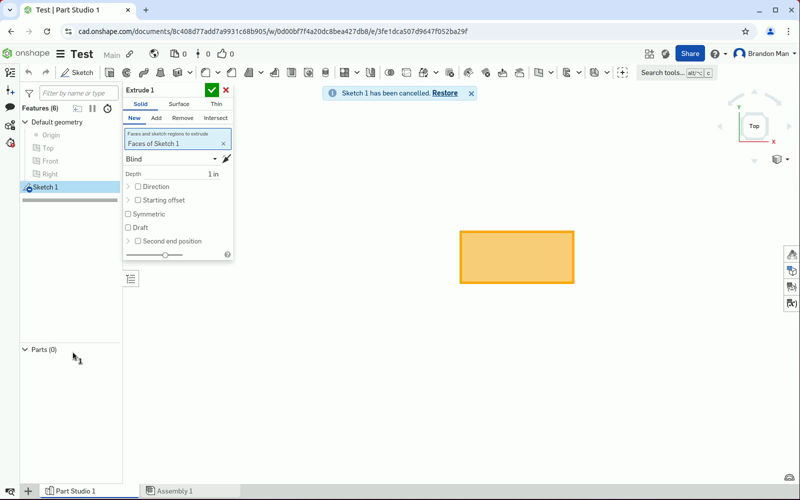
mouse_move(143, 106)
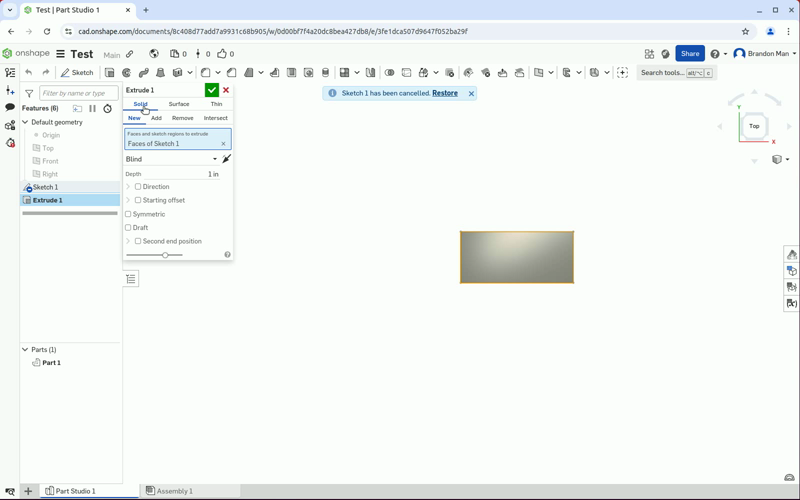
click(143, 106)
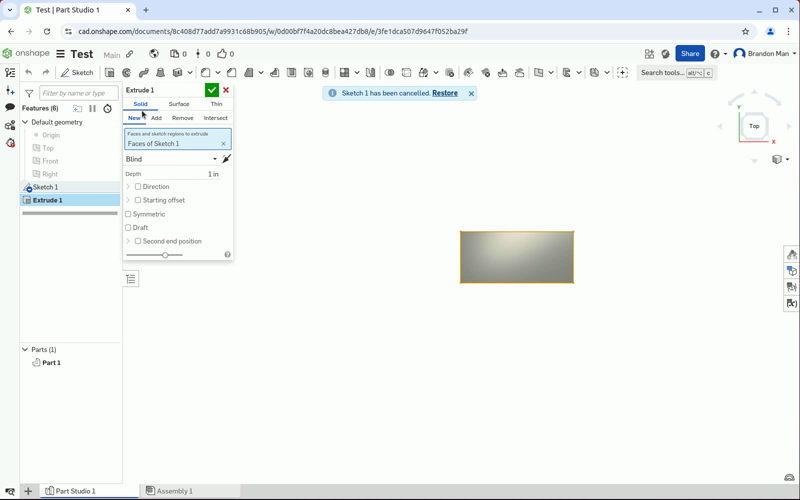
mouse_move(137, 120)
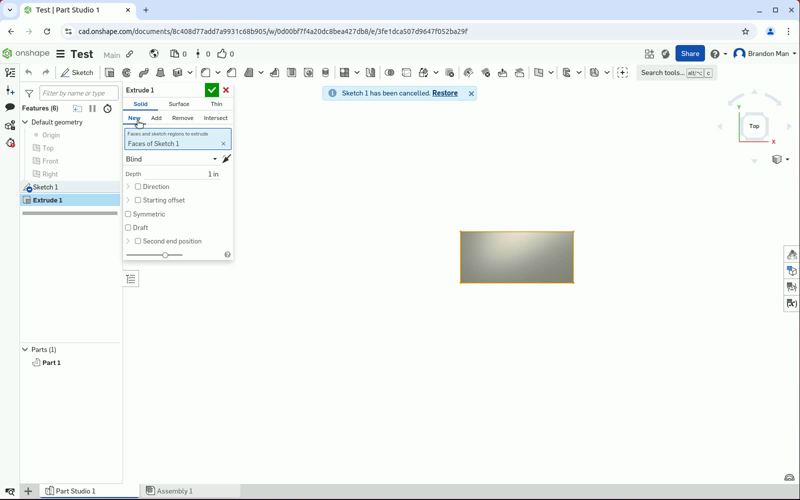
click(137, 120)
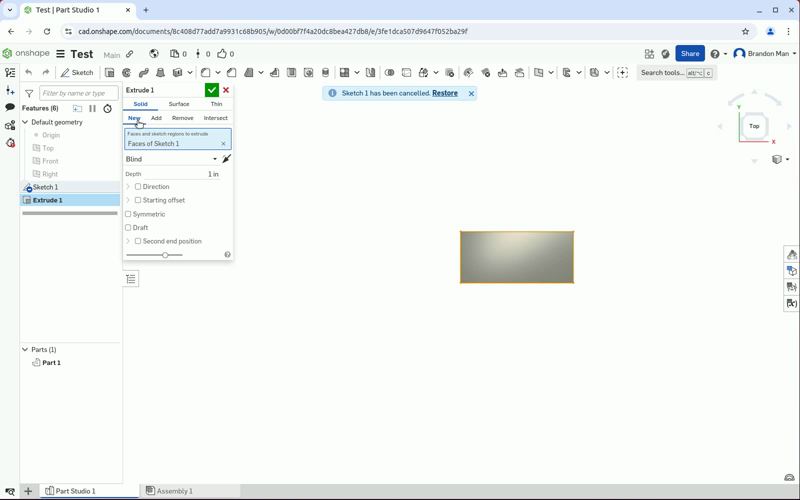
key(tab, 4)
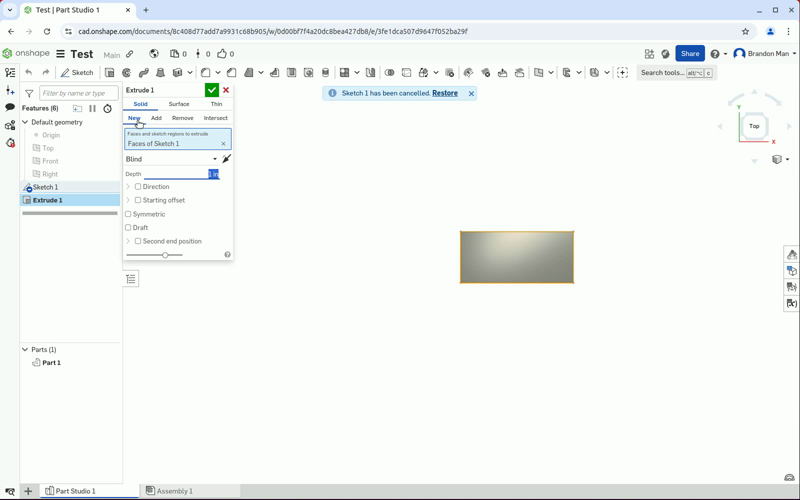
text(1.204)
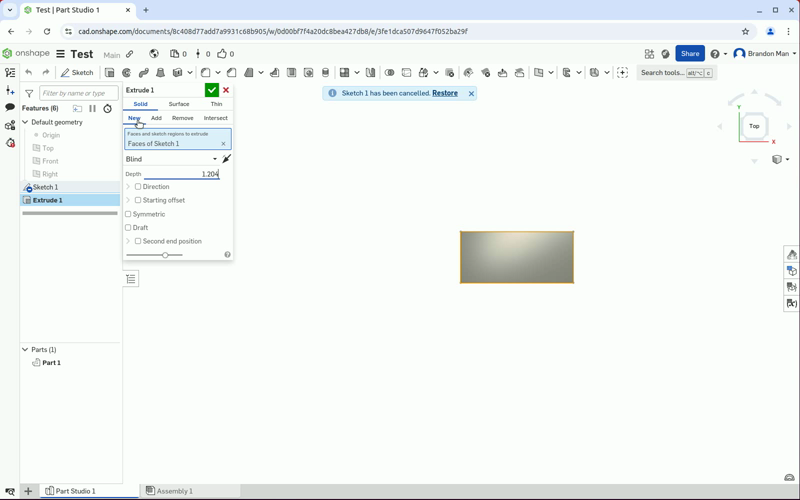
key(enter)
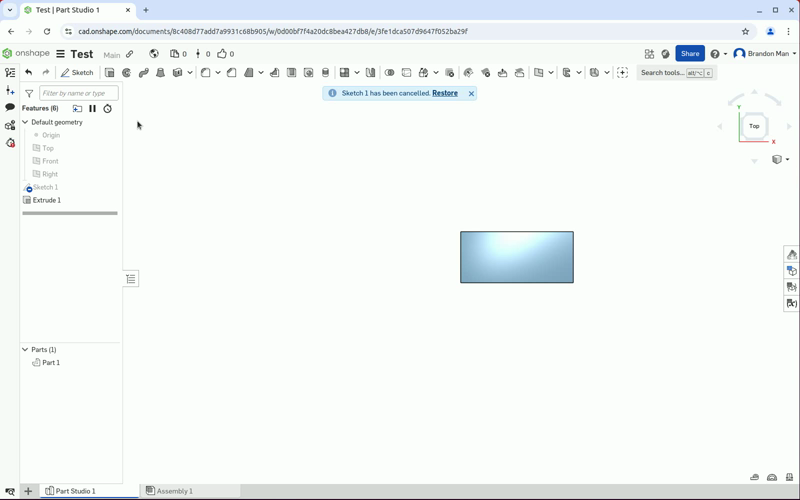
key(shift+h)
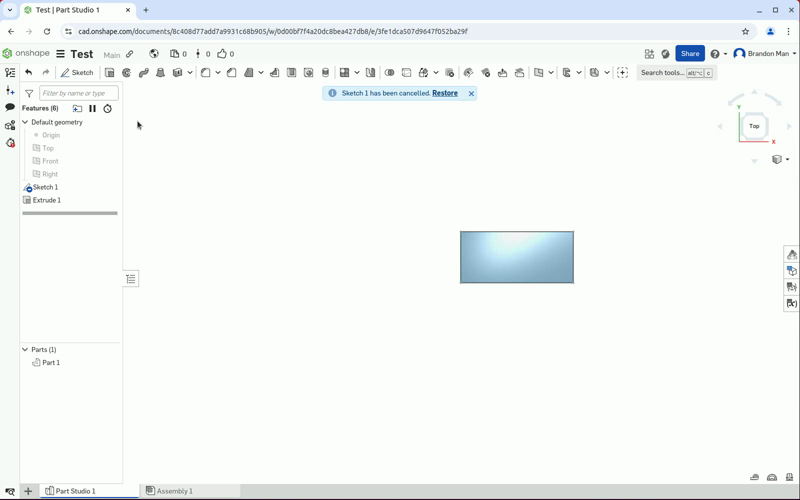
key(shift+h)
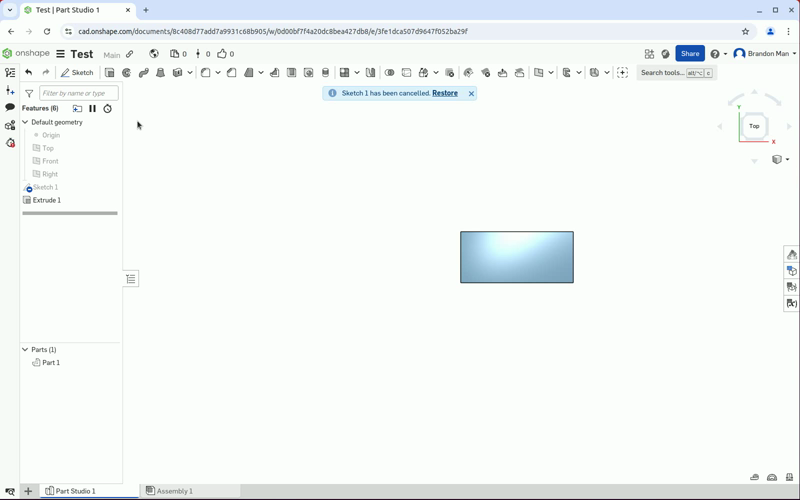
mouse_move(73, 189)
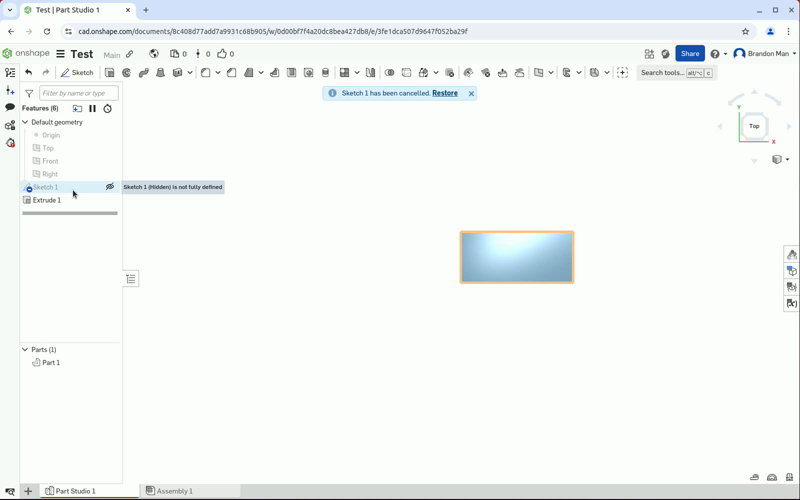
click(73, 189)
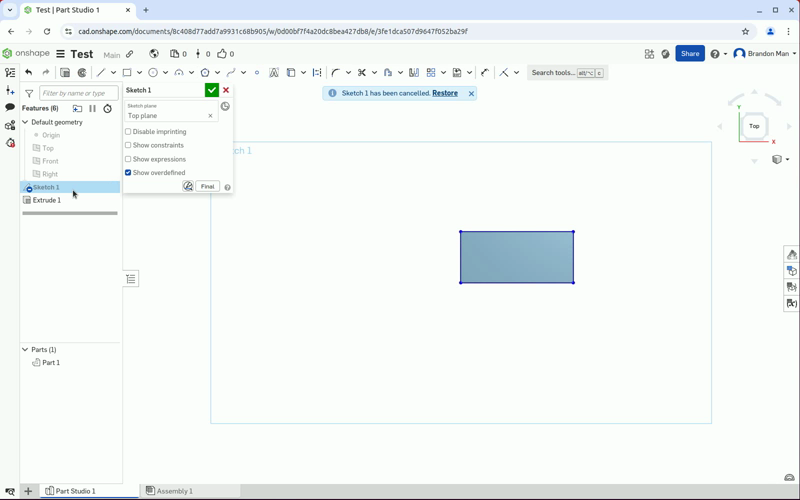
mouse_move(229, 92)
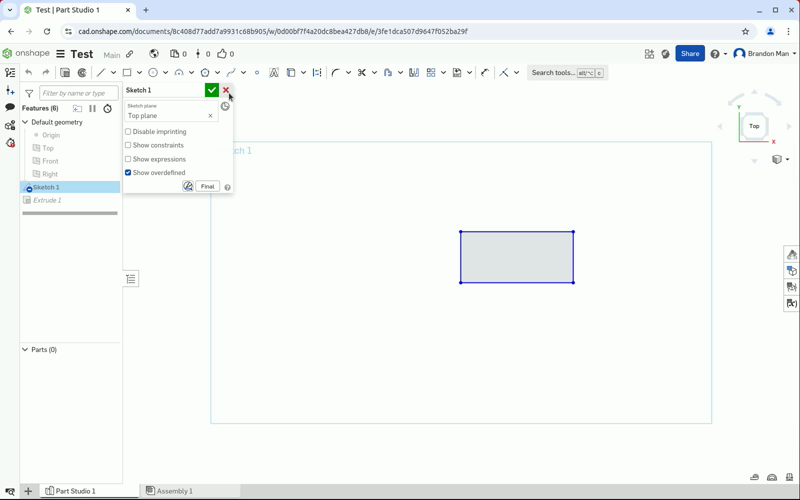
click(229, 92)
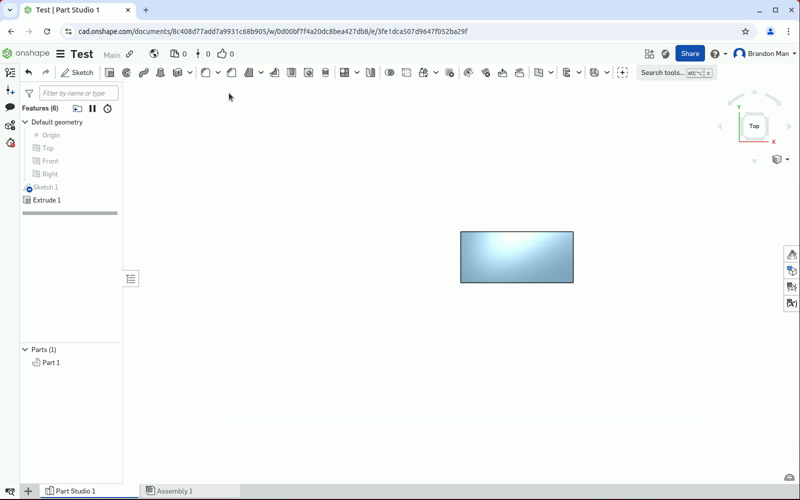
mouse_move(541, 75)
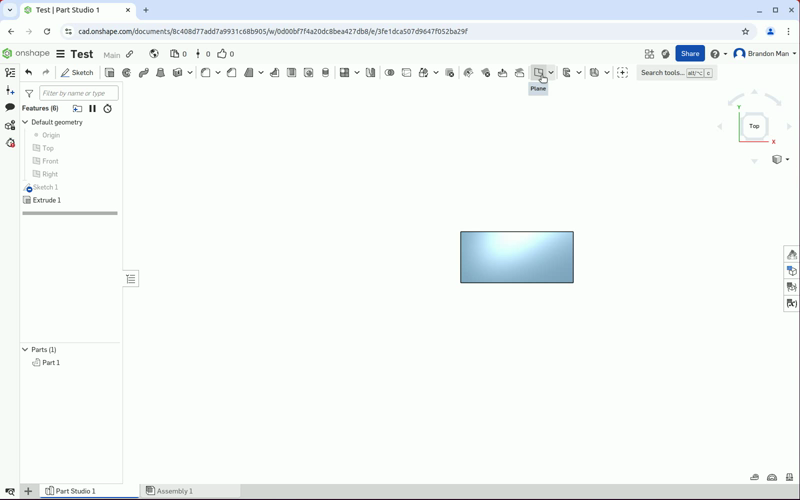
click(541, 75)
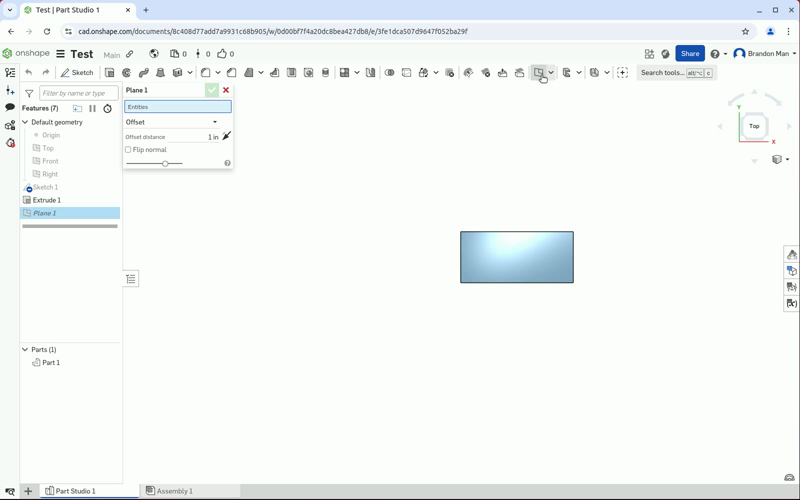
mouse_move(73, 150)
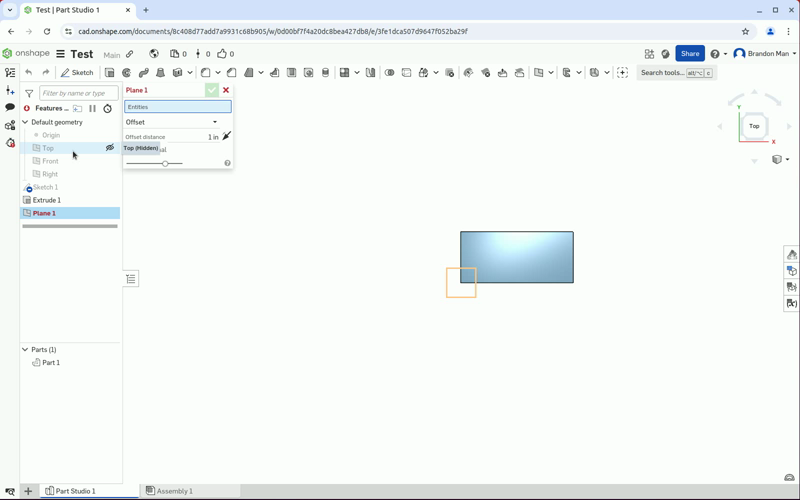
click(73, 150)
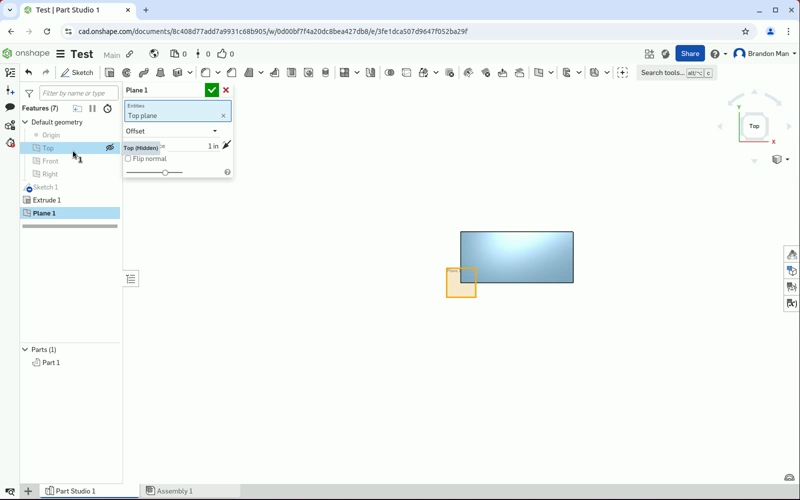
key(tab, 2)
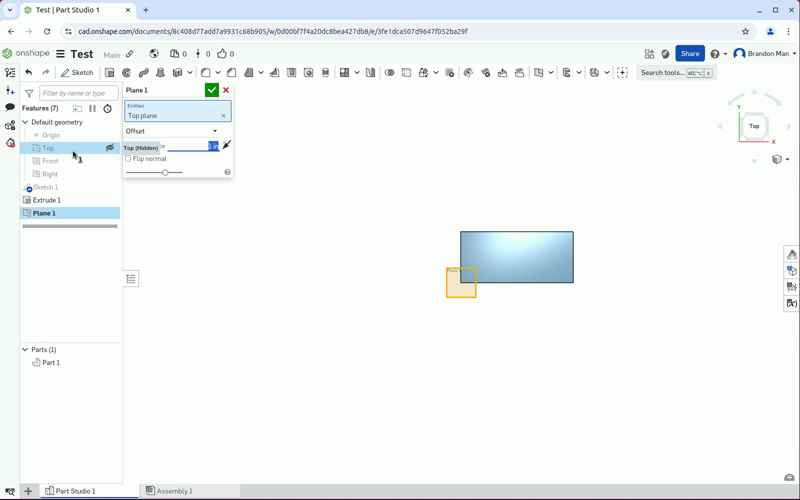
text(1.202)
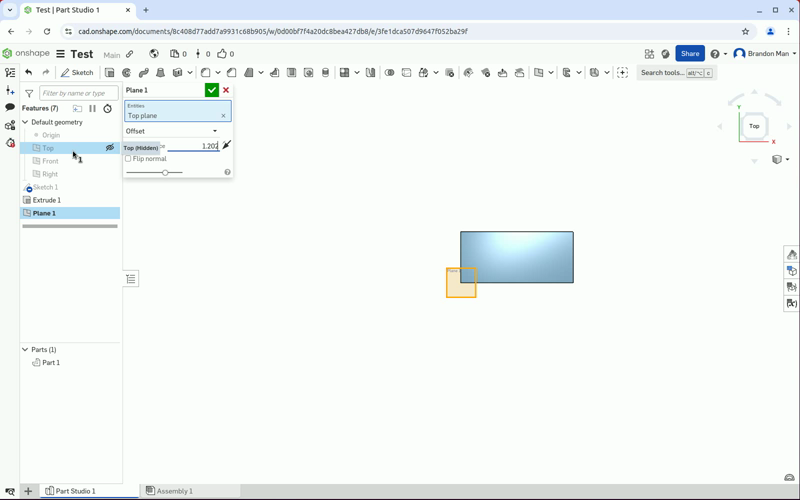
key(enter, 2)
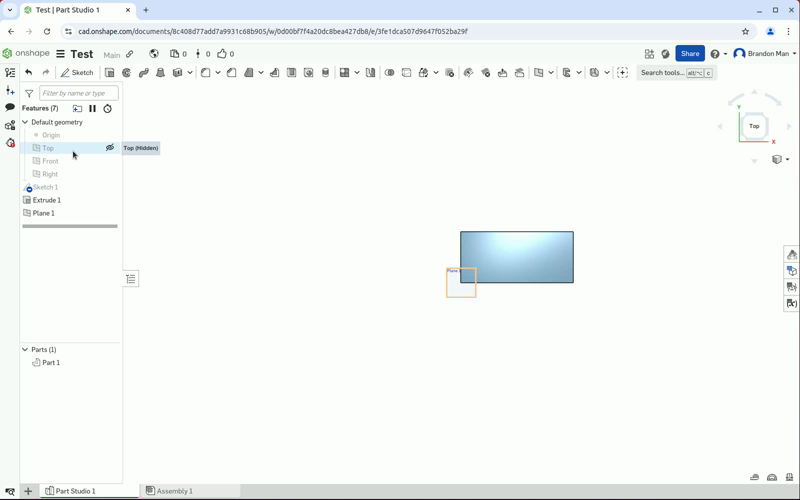
key(shift+s)
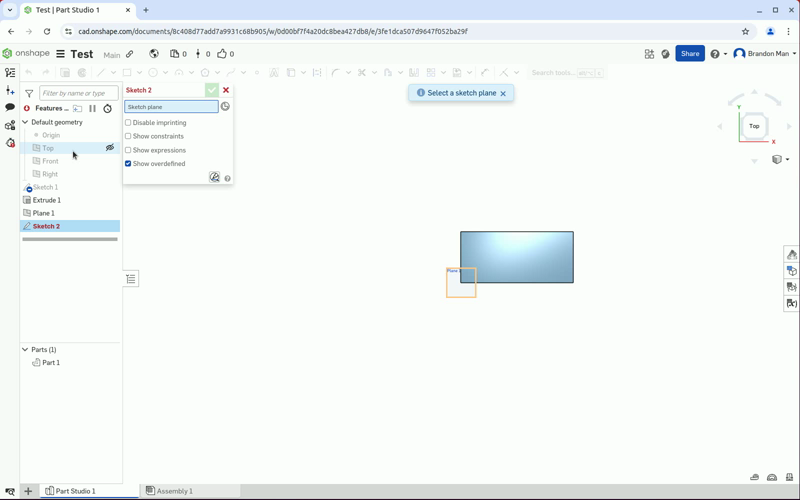
mouse_move(73, 215)
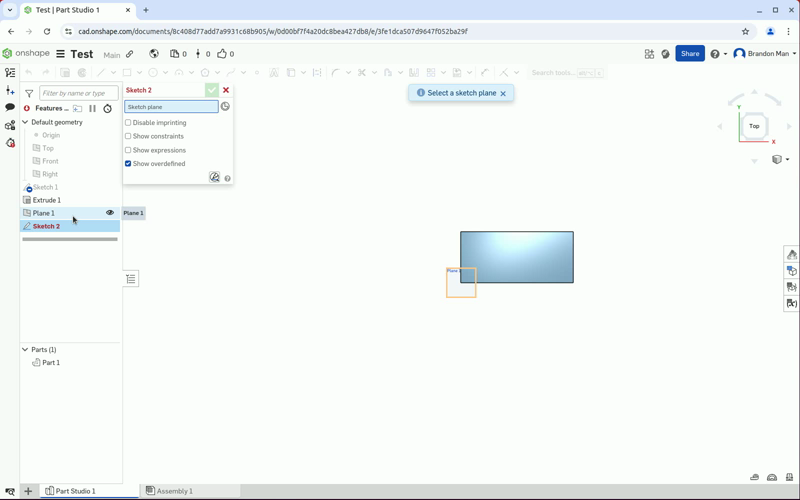
click(73, 215)
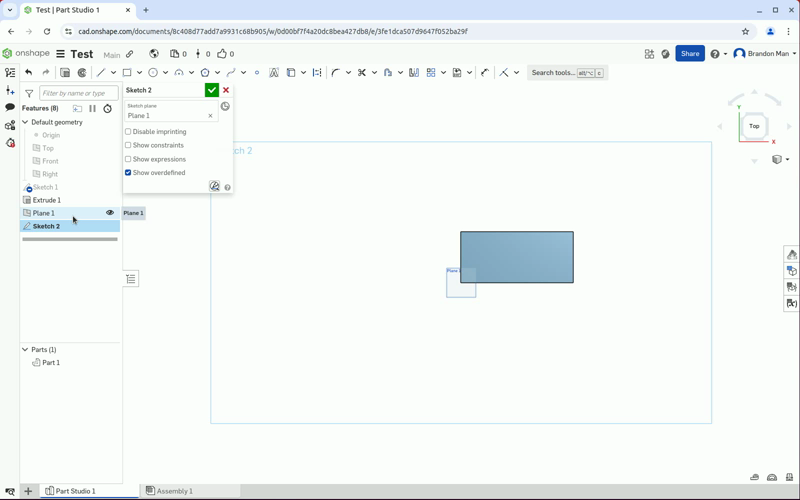
mouse_move(73, 352)
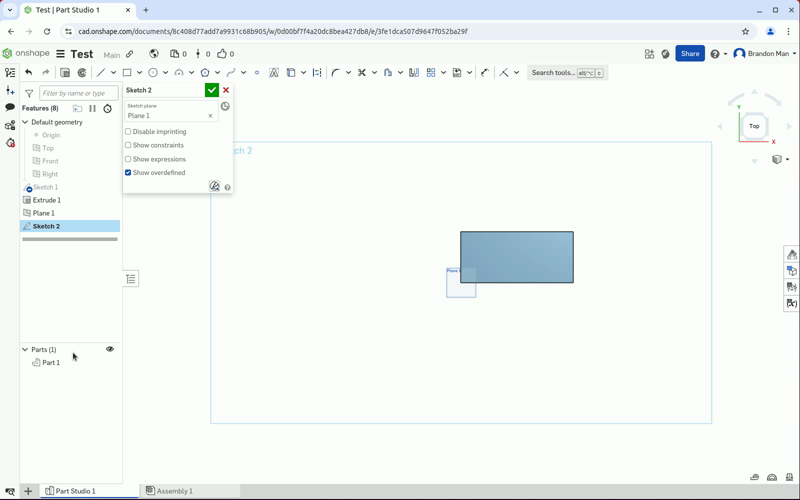
key(y)
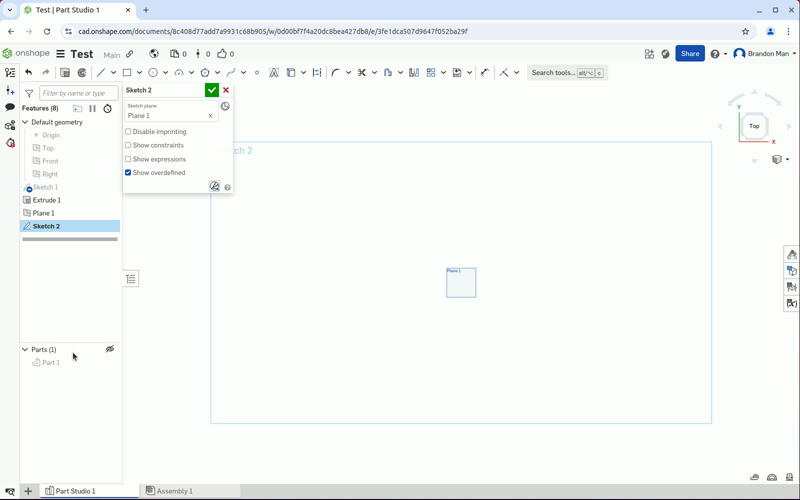
key(l)
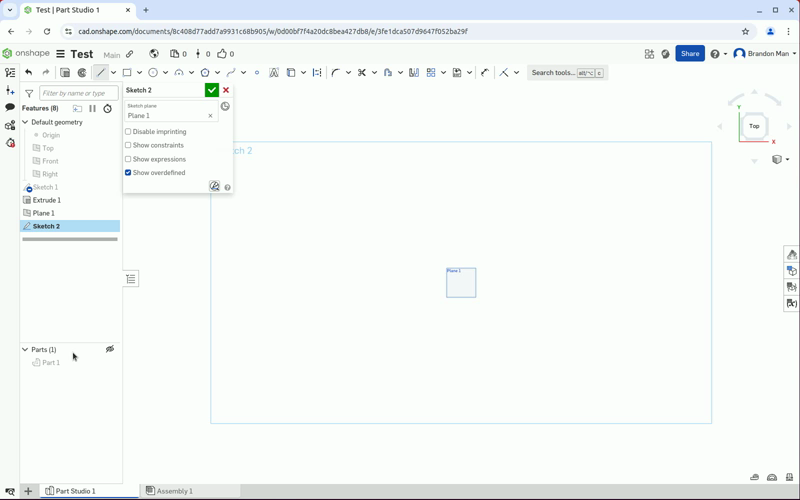
key_down(shift)
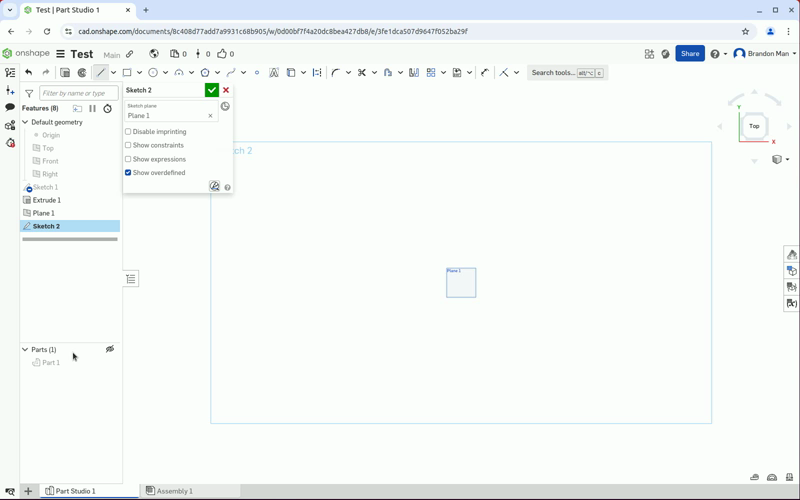
mouse_move(465, 278)
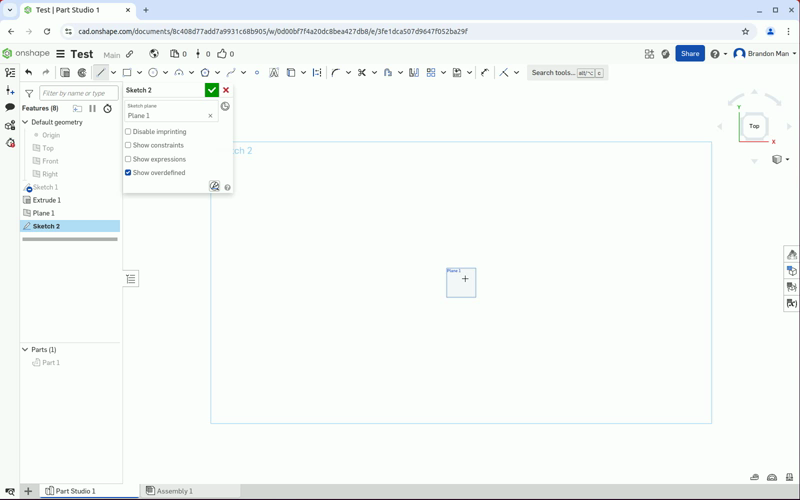
click(465, 278)
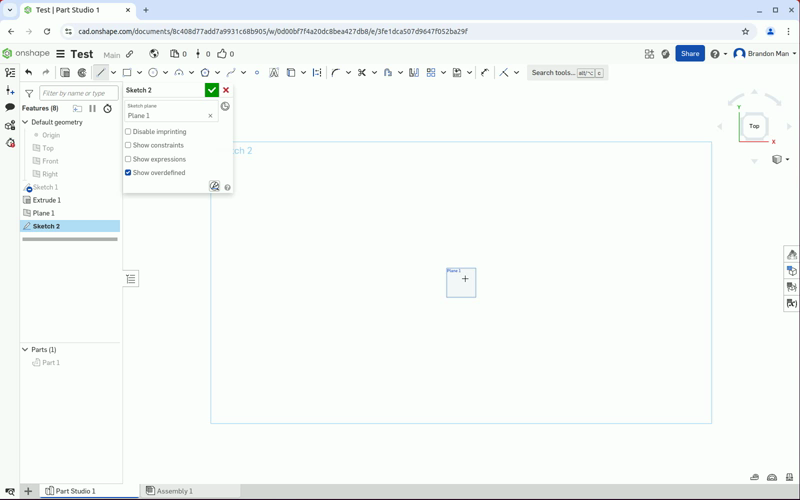
key_up(shift)
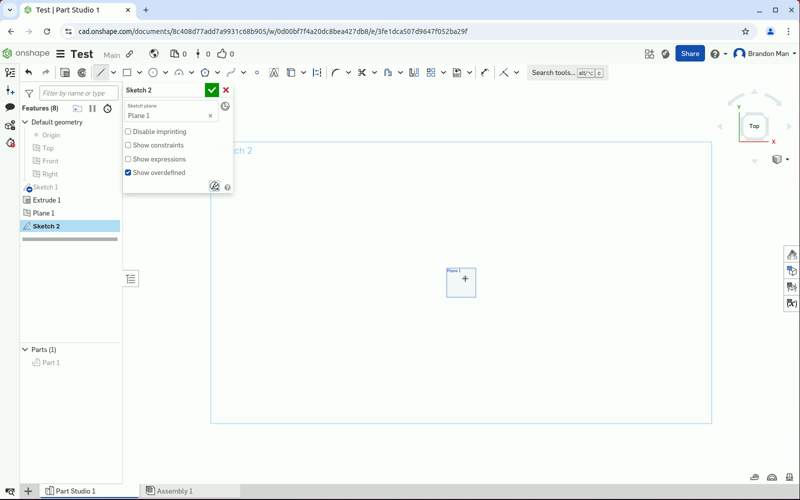
key_down(shift)
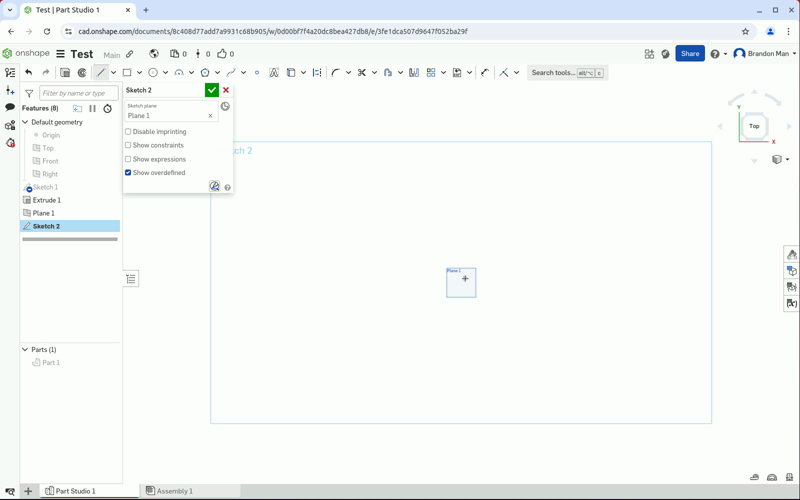
mouse_move(567, 278)
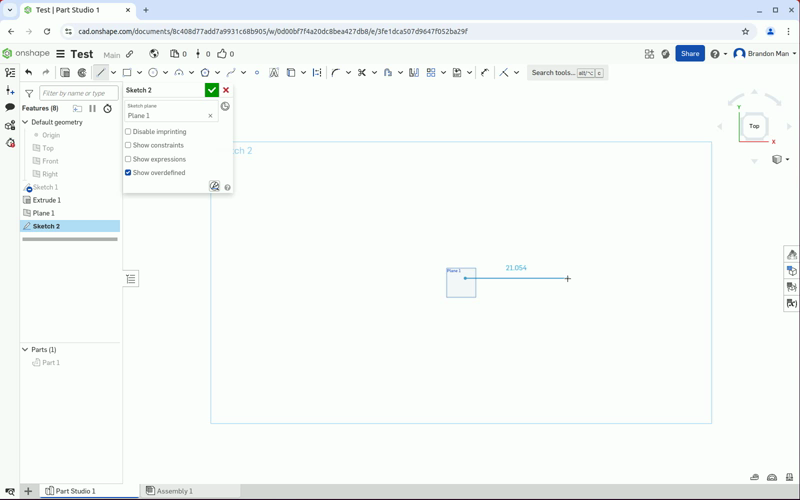
click(567, 278)
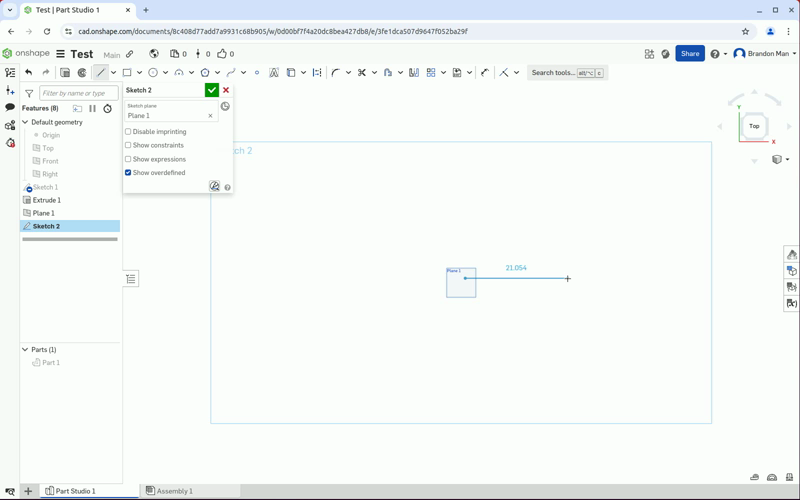
key_up(shift)
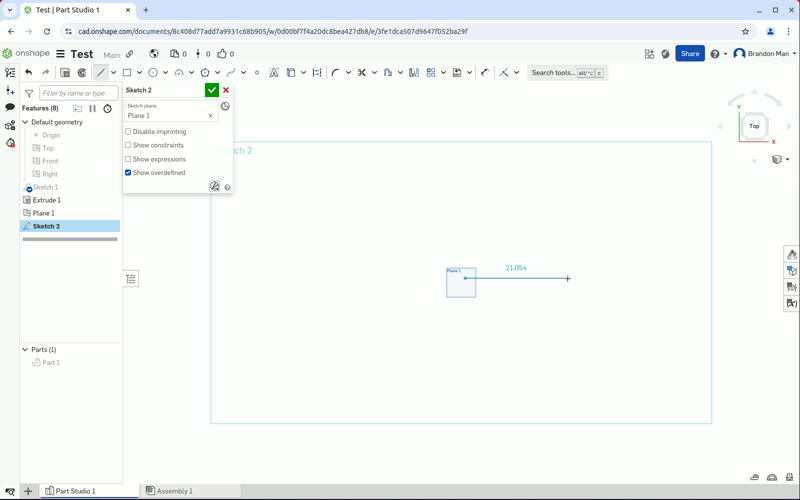
key_down(shift)
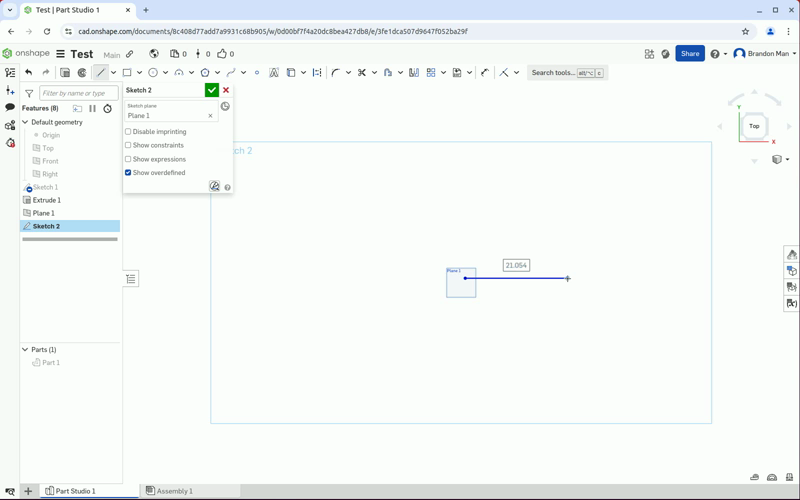
mouse_move(589, 278)
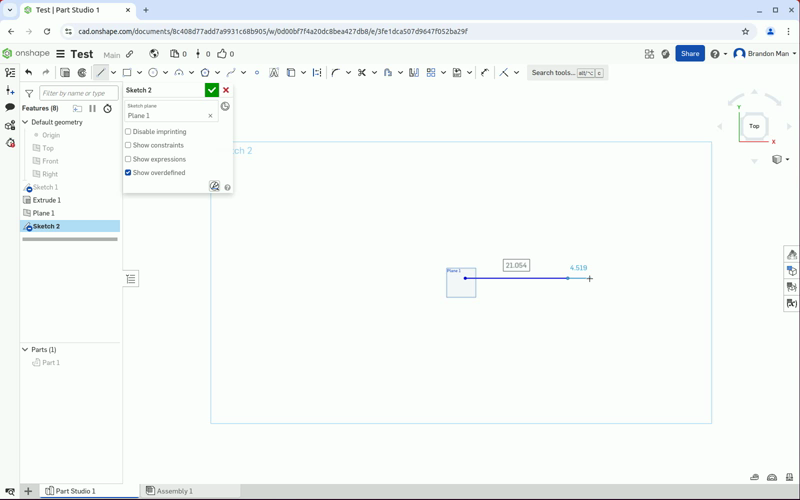
mouse_move(567, 257)
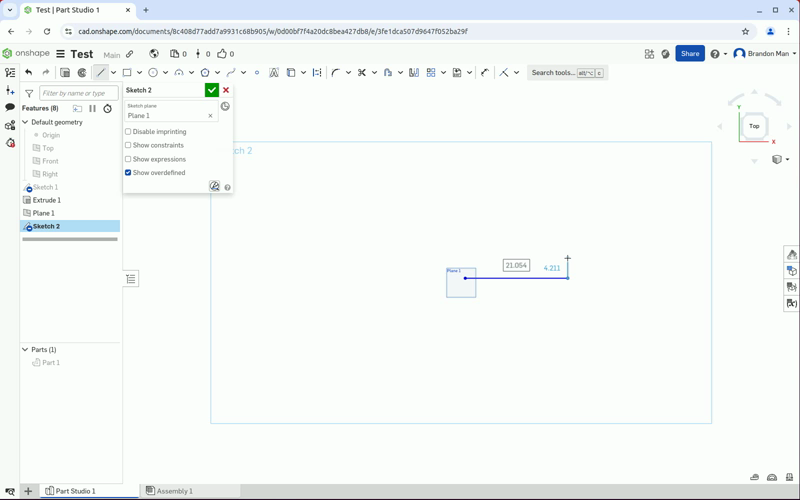
click(567, 257)
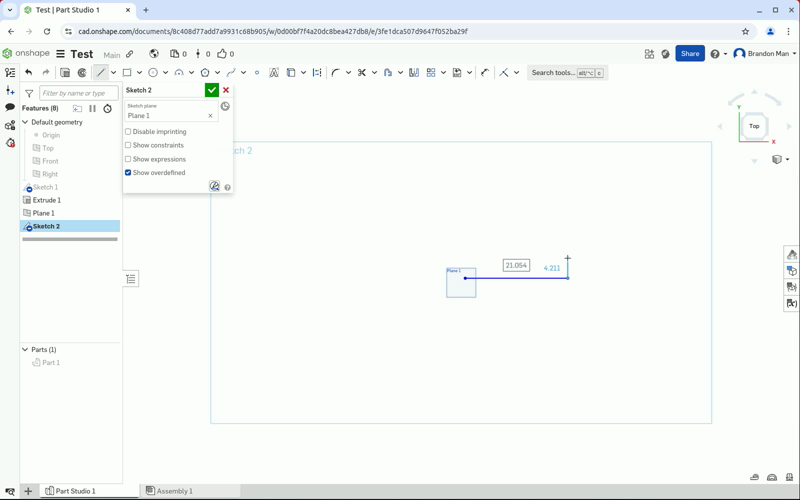
key_up(shift)
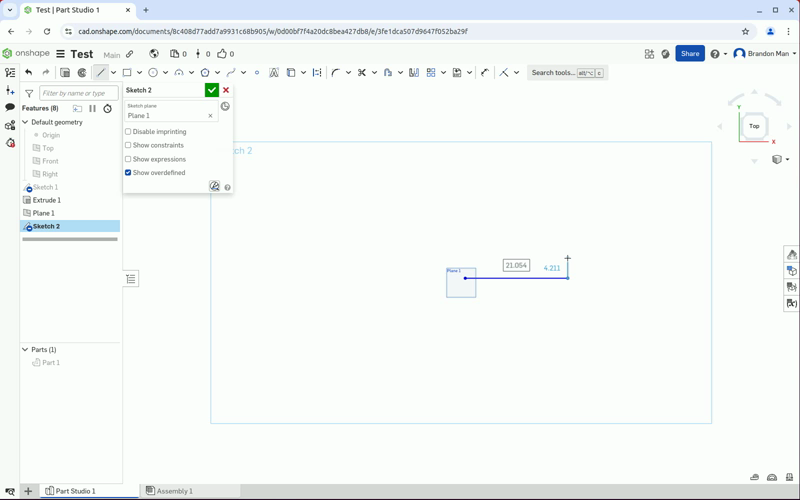
key_down(shift)
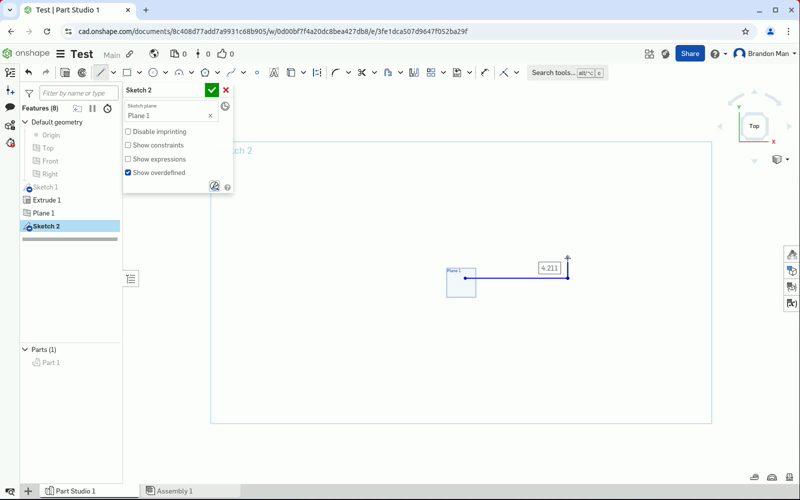
mouse_move(589, 257)
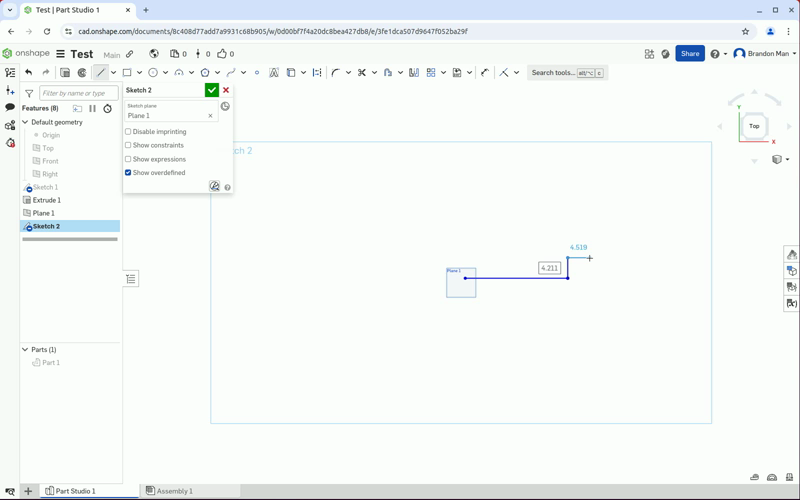
mouse_move(526, 257)
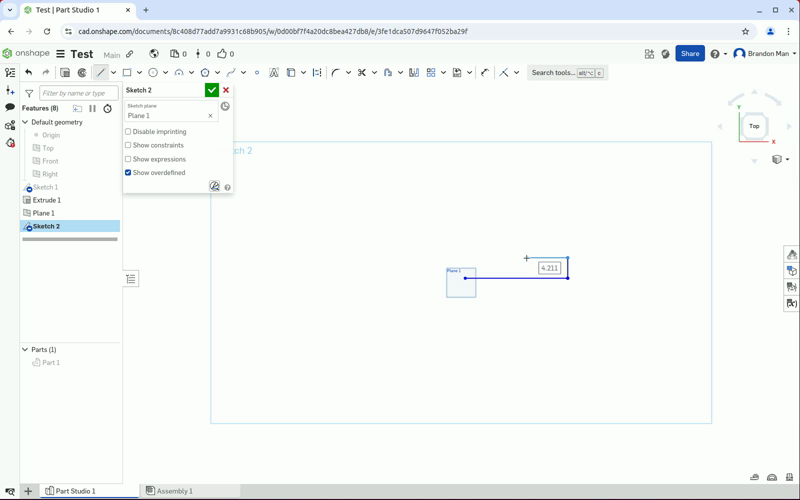
click(526, 257)
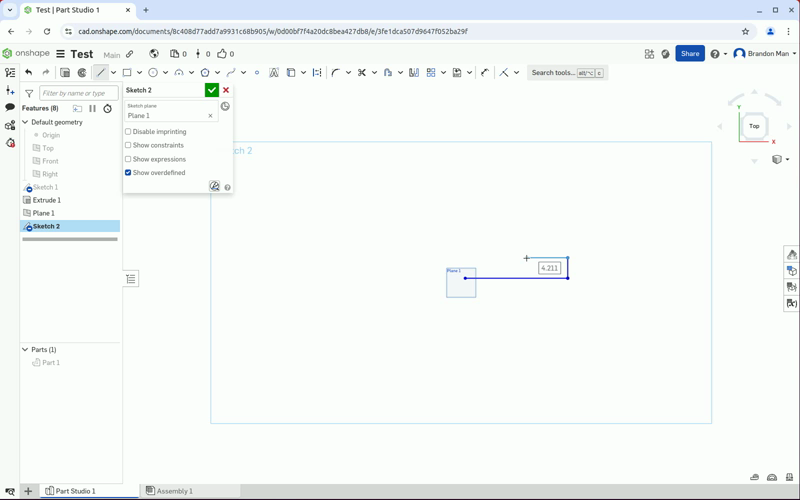
key_up(shift)
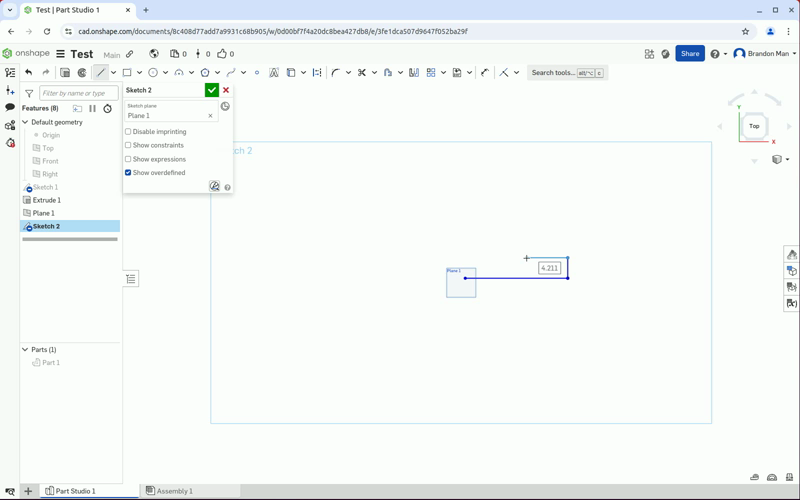
key_down(shift)
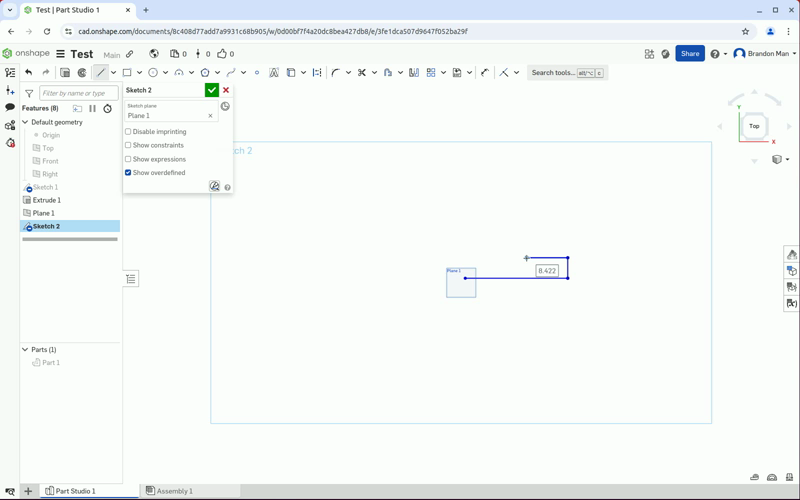
mouse_move(556, 257)
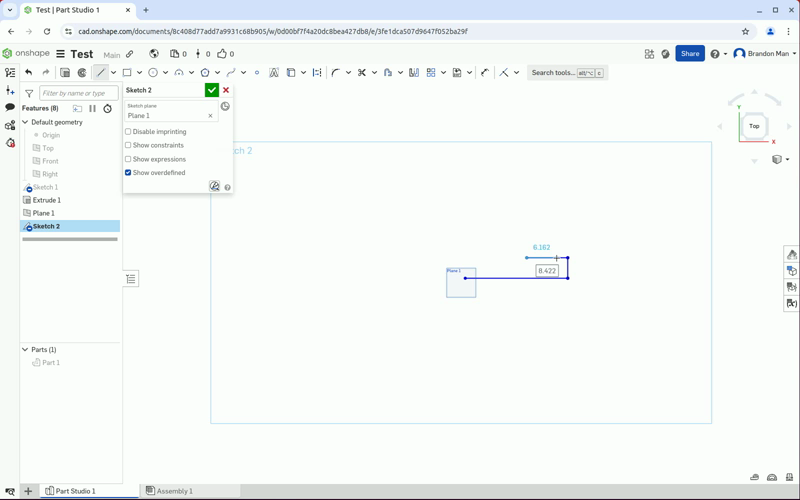
mouse_move(526, 237)
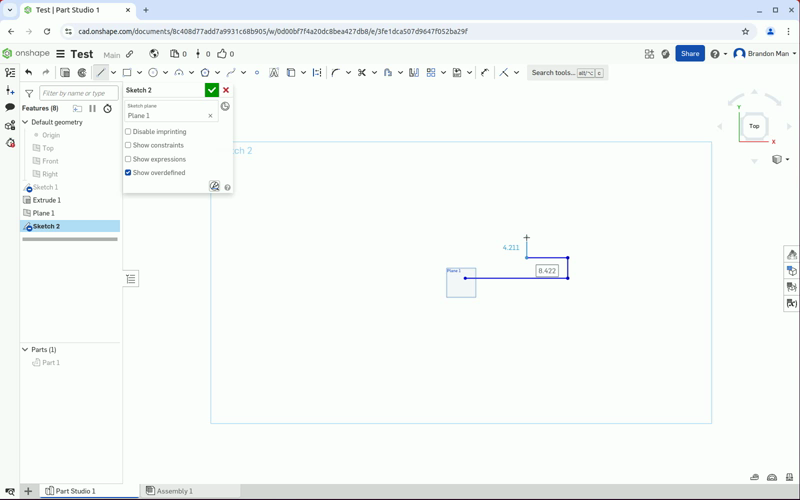
click(526, 237)
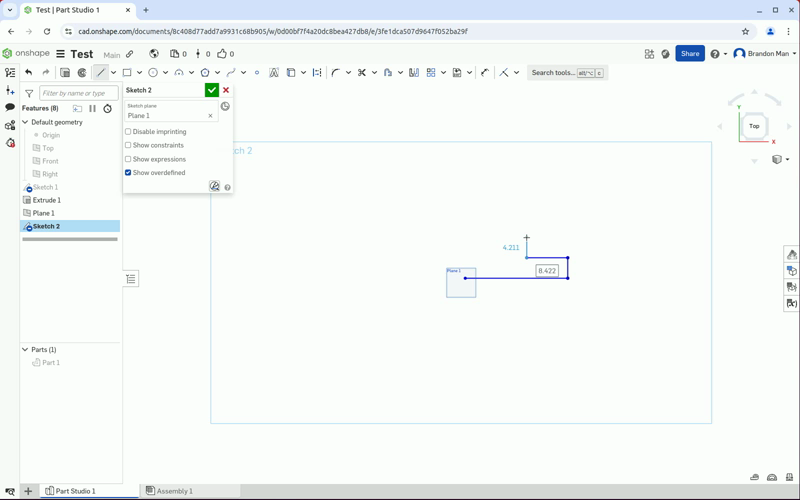
key_up(shift)
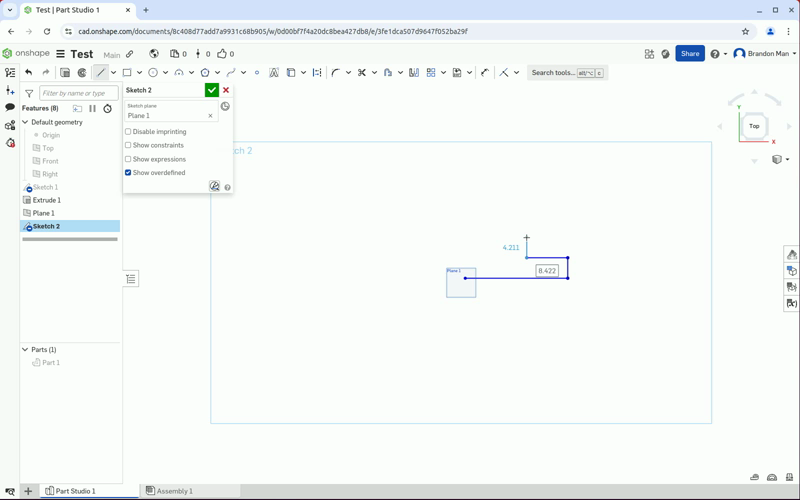
key_down(shift)
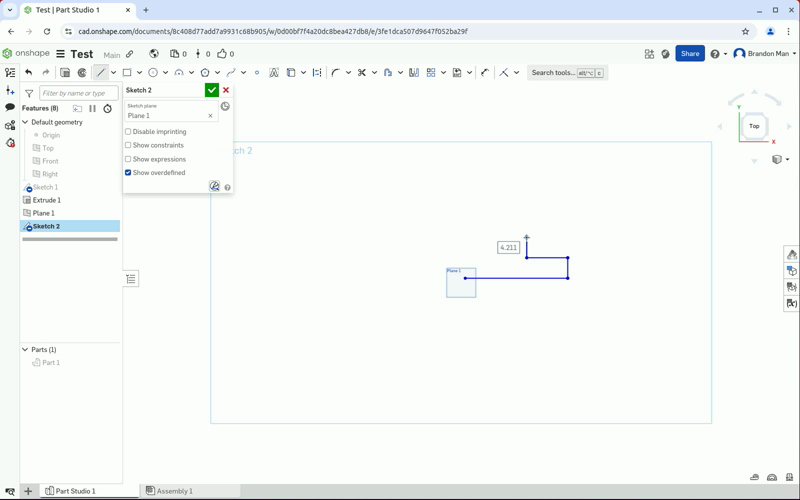
mouse_move(556, 237)
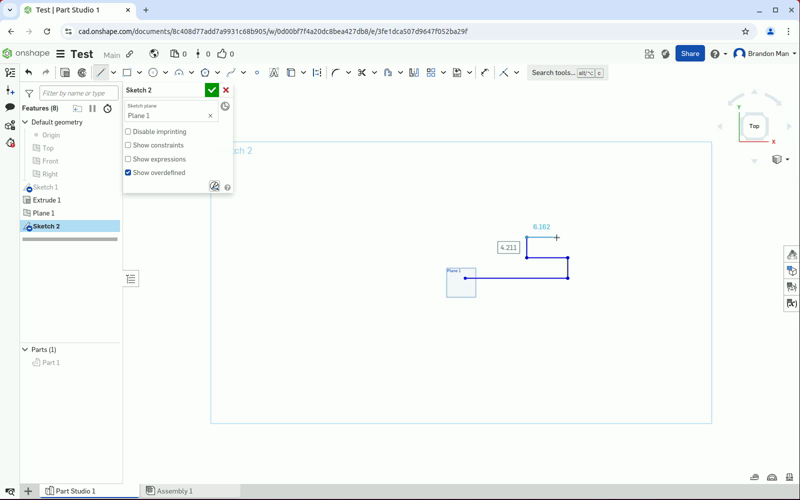
mouse_move(506, 237)
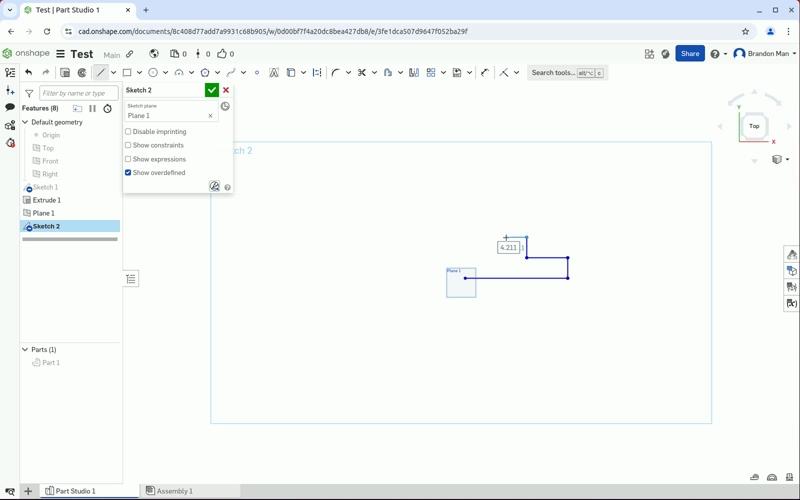
click(506, 237)
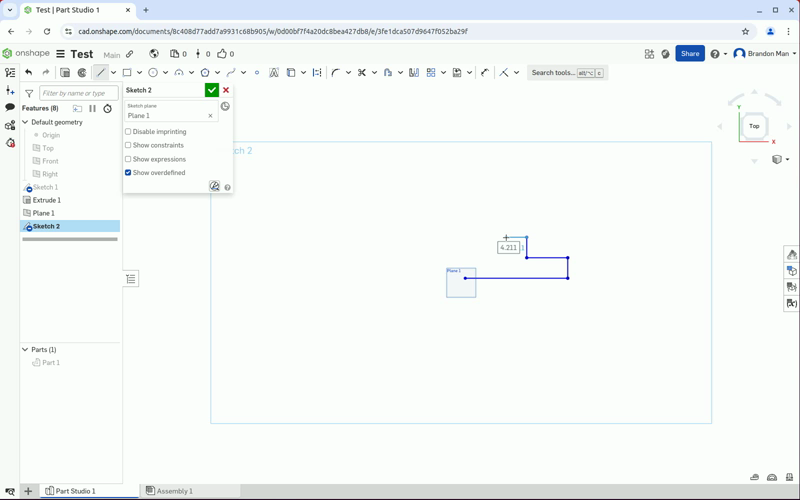
key_up(shift)
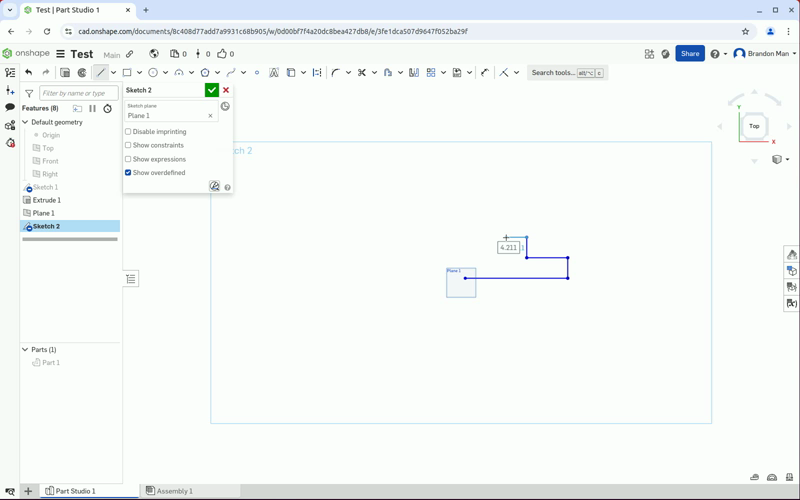
key_down(shift)
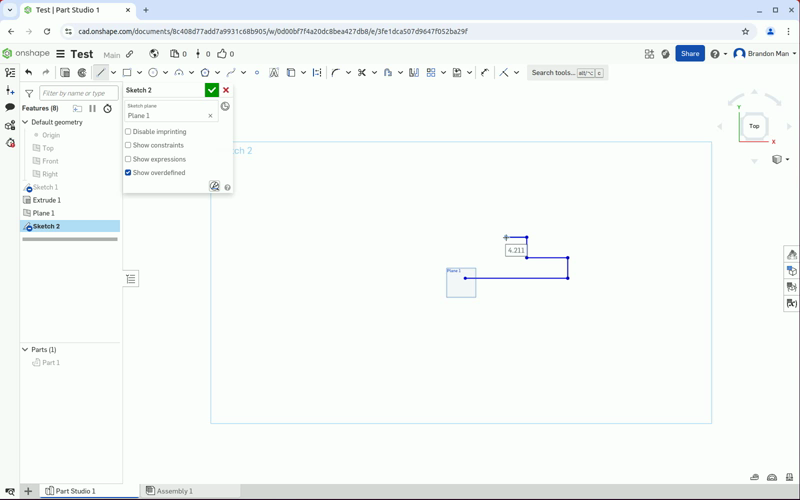
mouse_move(536, 237)
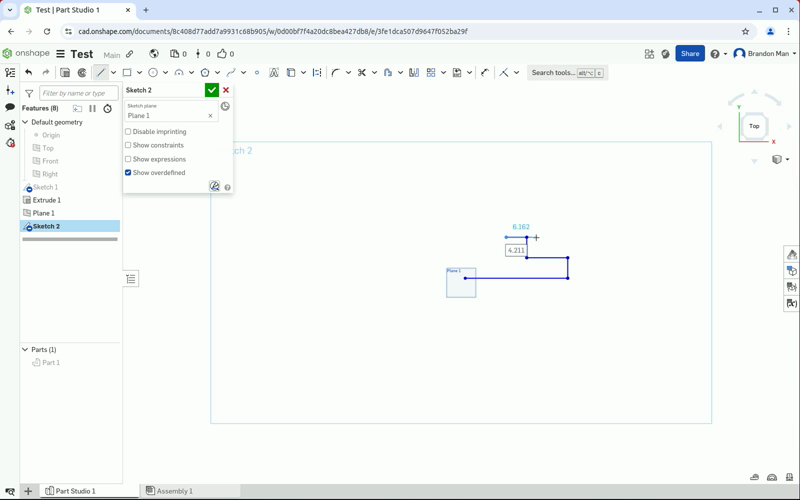
mouse_move(506, 257)
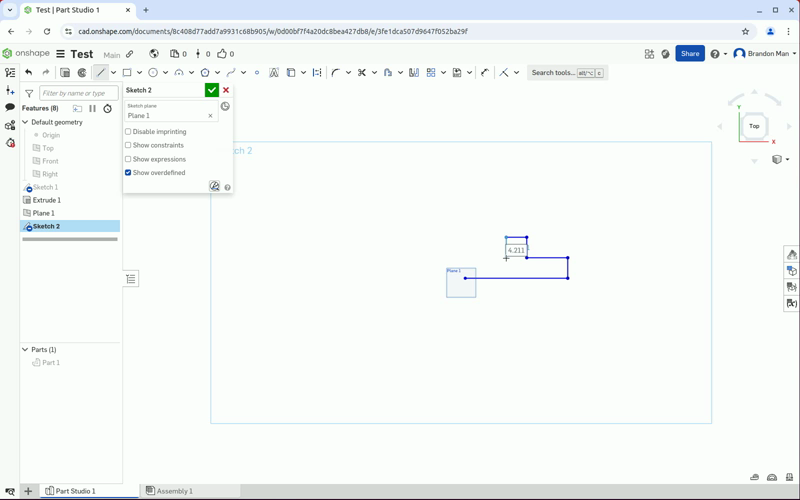
click(506, 257)
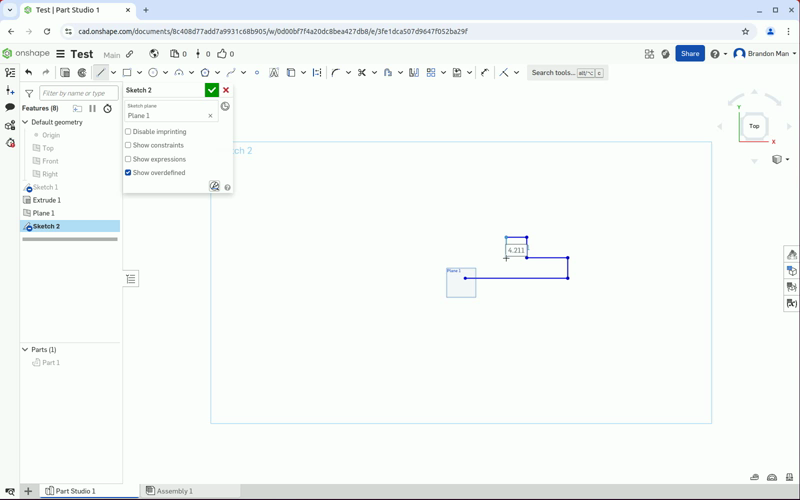
key_up(shift)
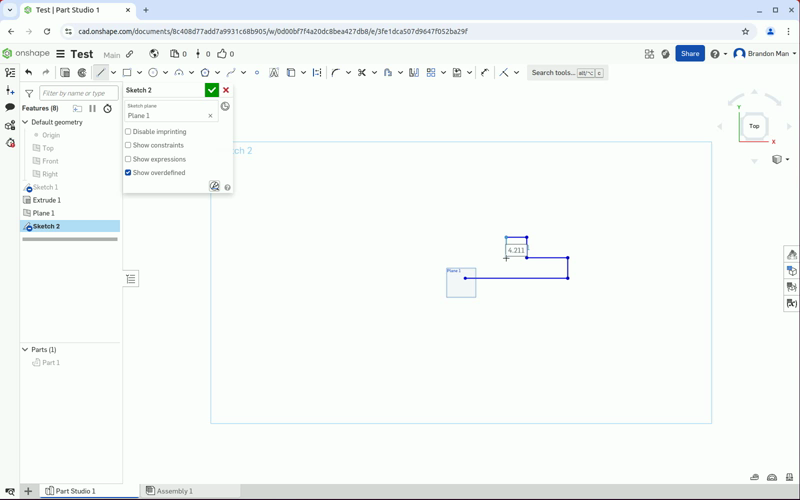
key_down(shift)
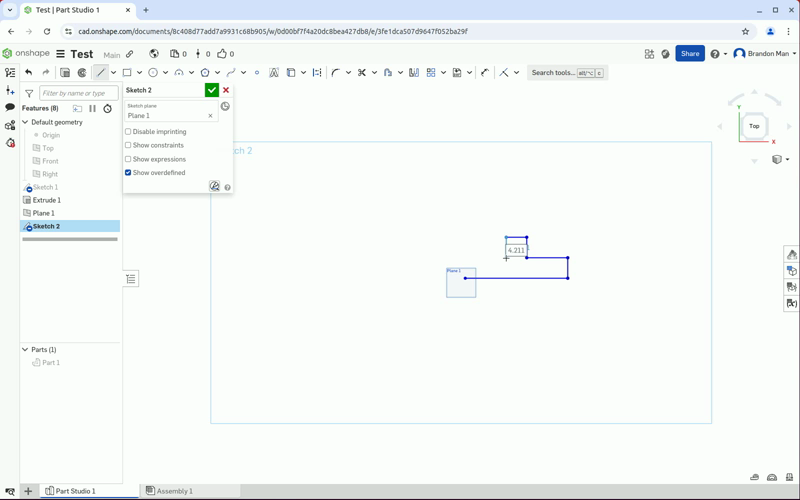
mouse_move(536, 257)
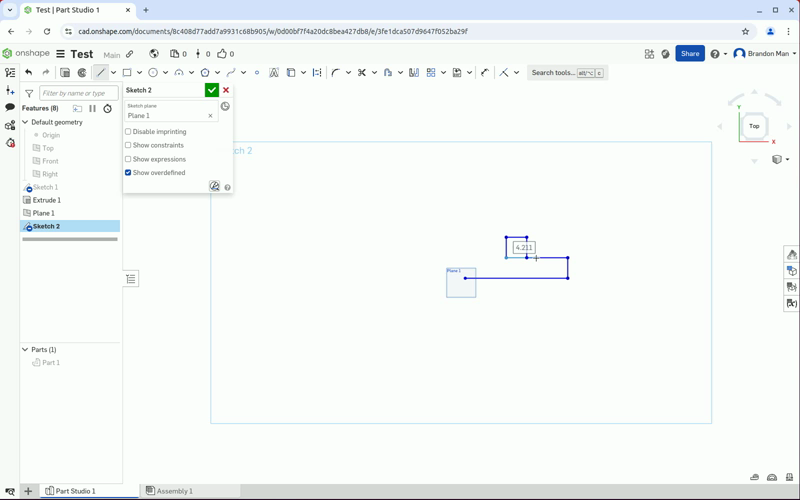
mouse_move(465, 257)
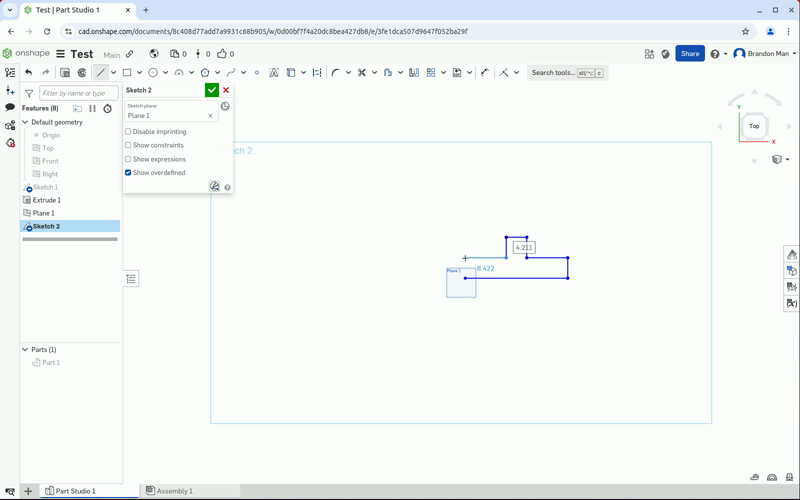
click(465, 257)
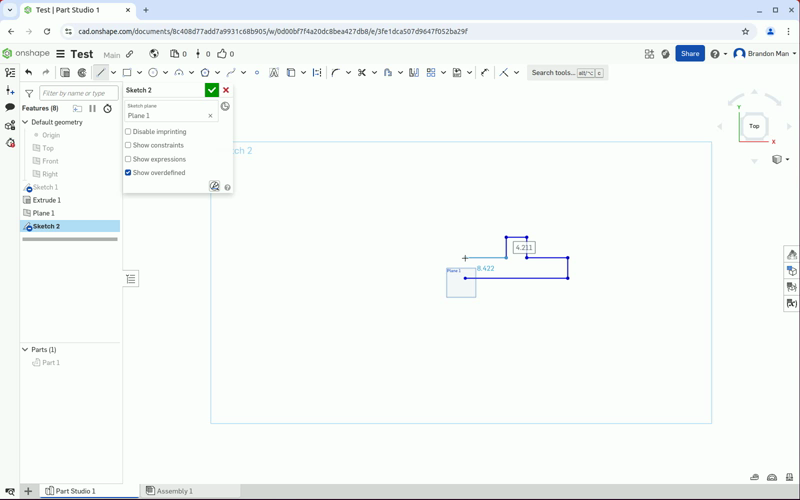
key_up(shift)
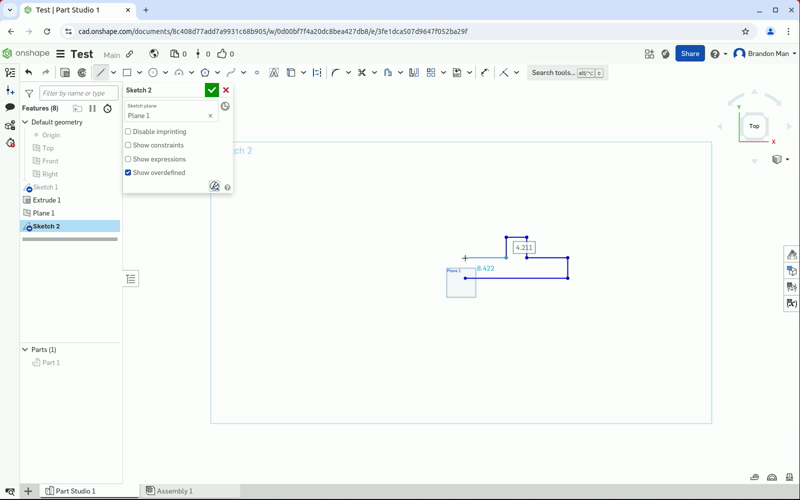
mouse_move(495, 257)
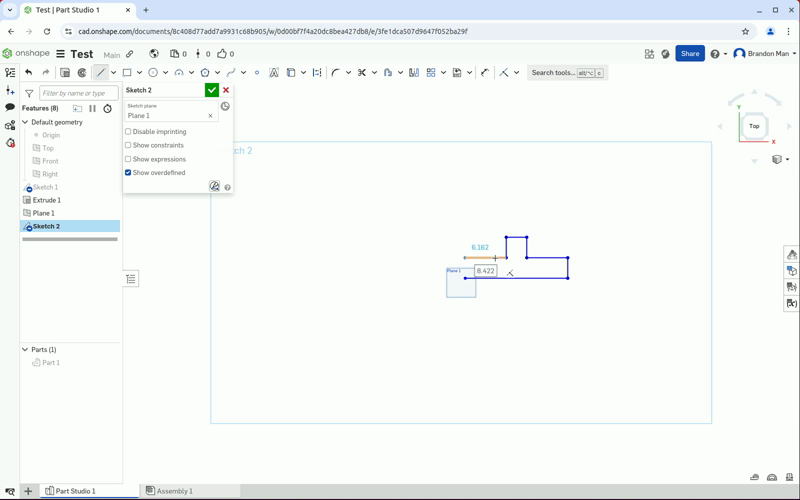
key_down(shift)
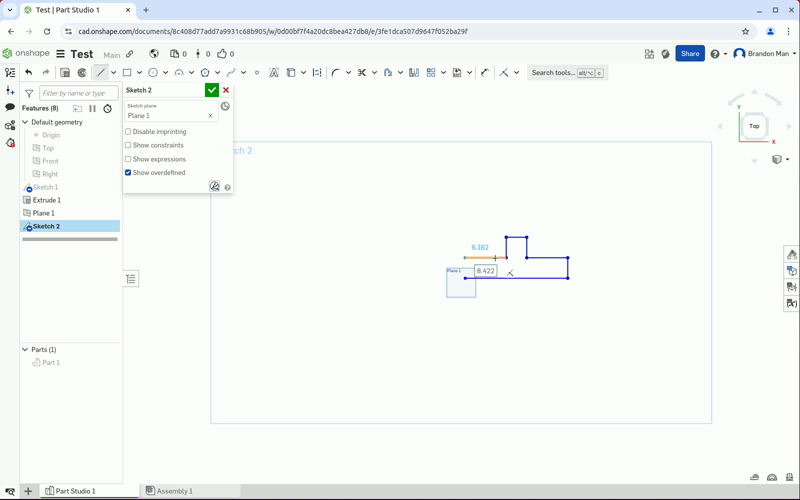
mouse_move(465, 278)
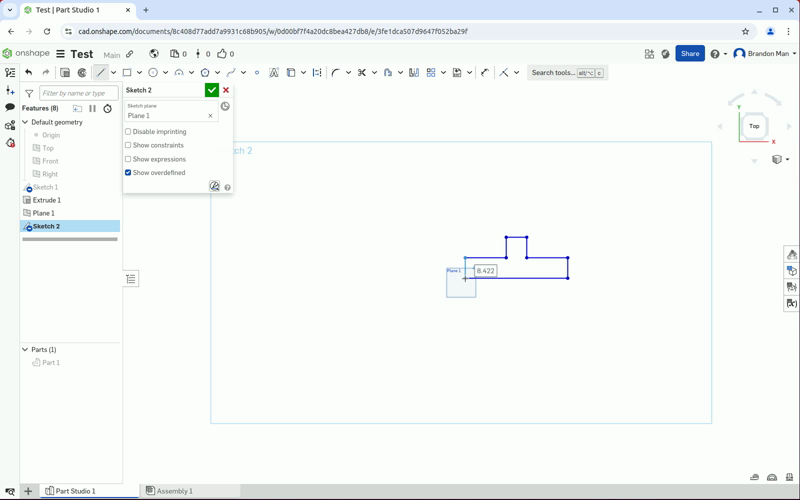
key_up(shift)
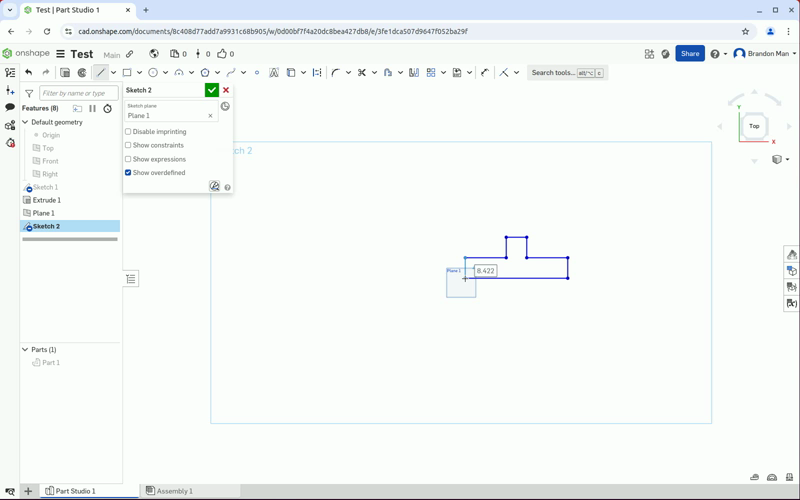
click(465, 278)
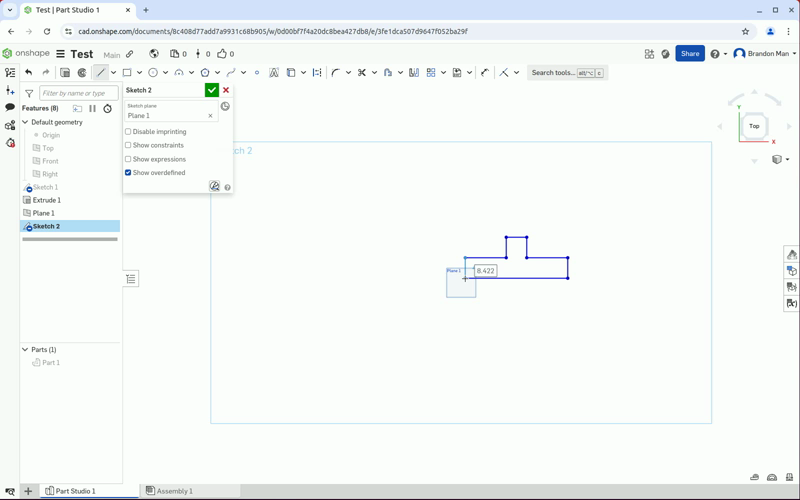
key(esc)
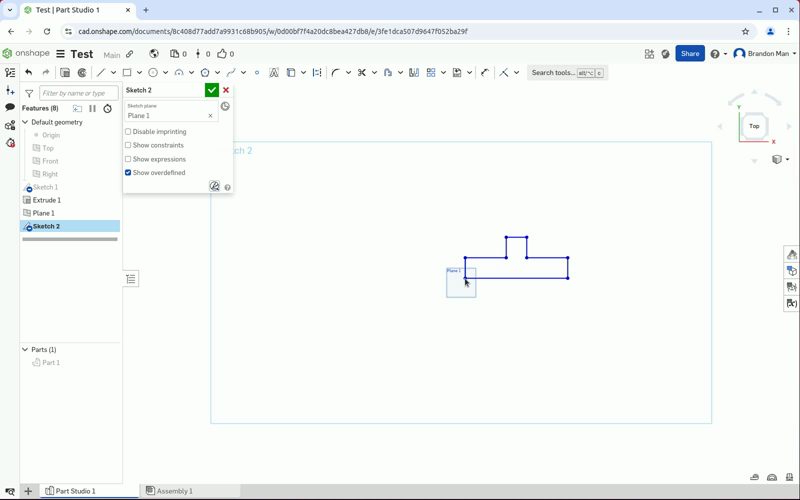
mouse_move(488, 273)
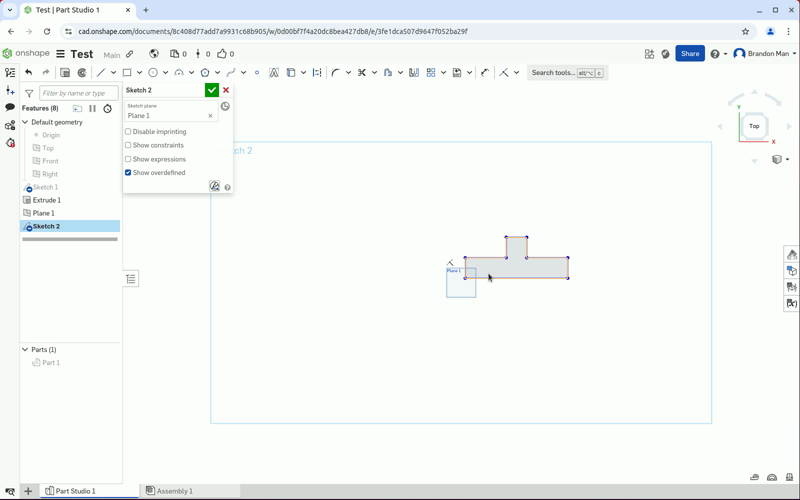
click(488, 273)
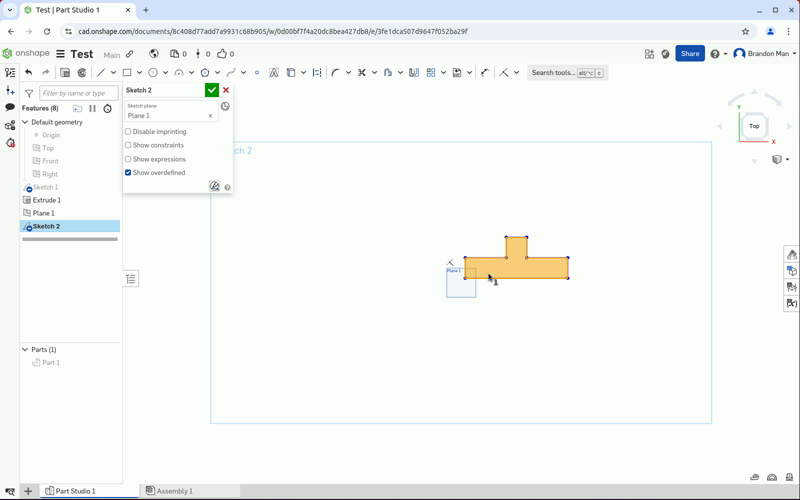
mouse_move(73, 352)
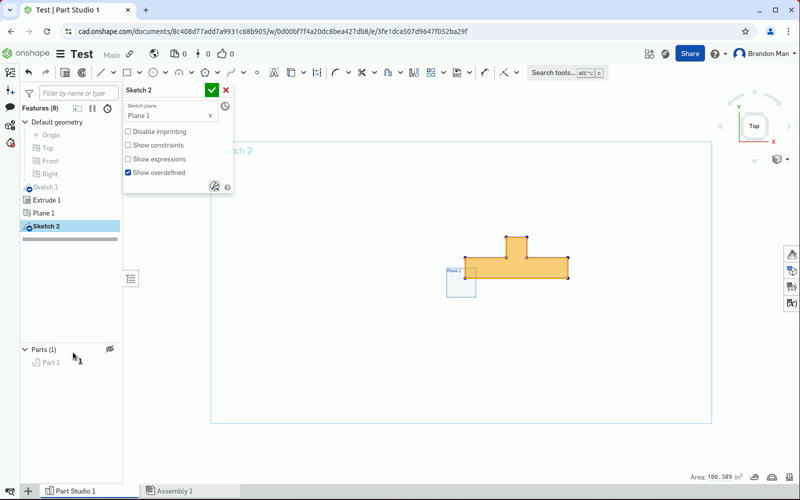
key(shift+y)
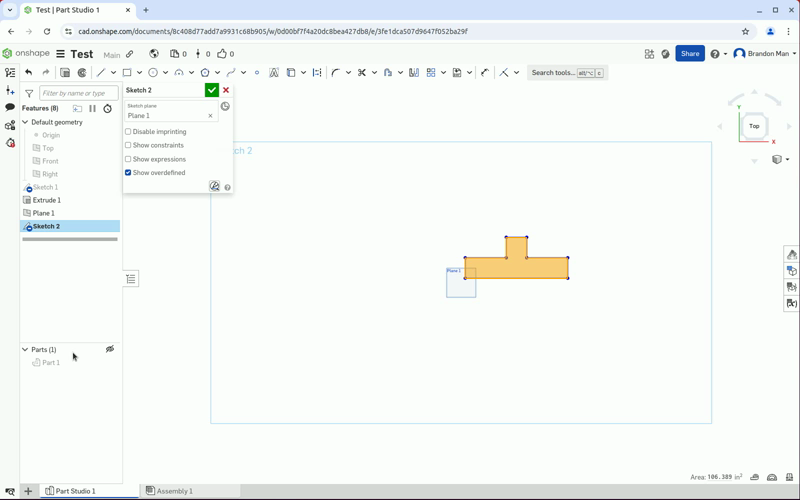
key(shift+e)
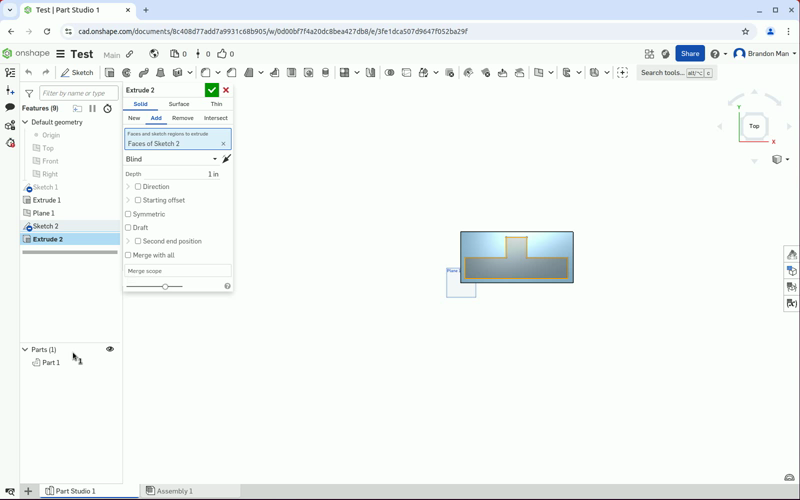
mouse_move(143, 106)
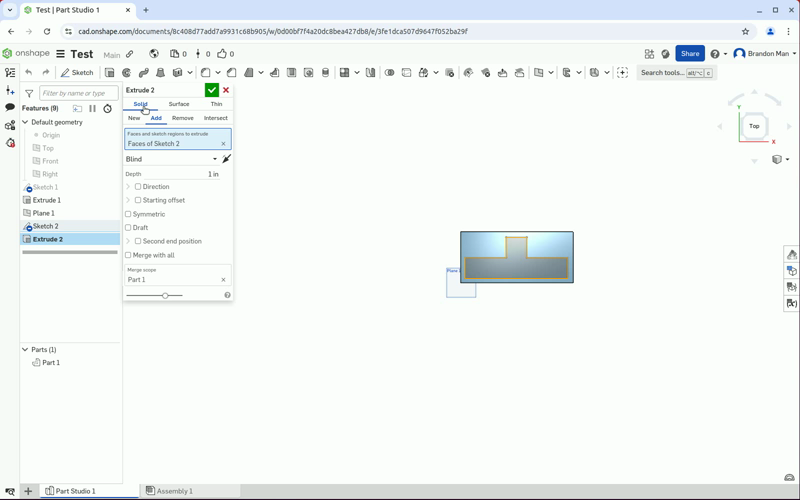
click(143, 106)
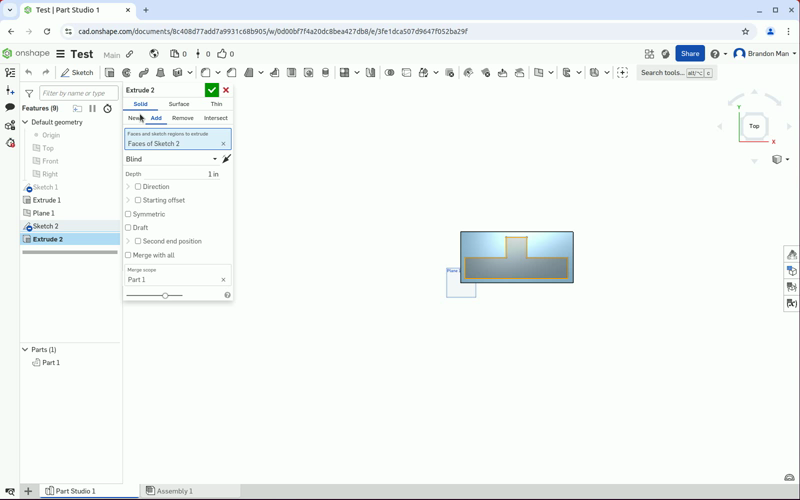
mouse_move(137, 120)
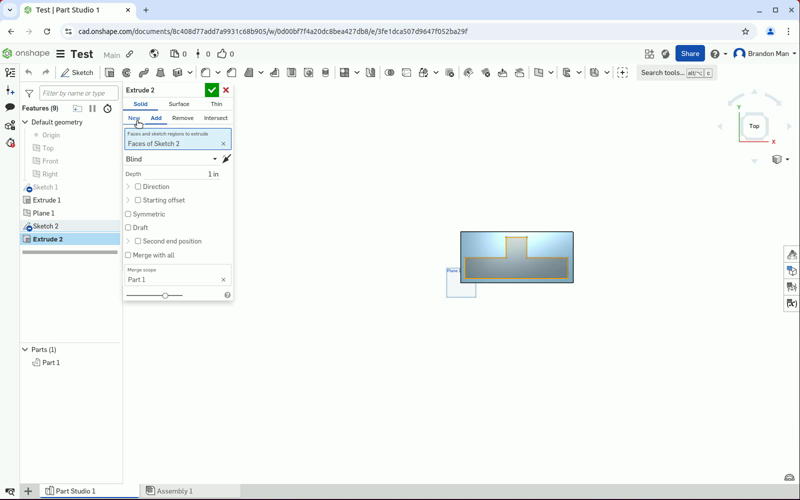
click(137, 120)
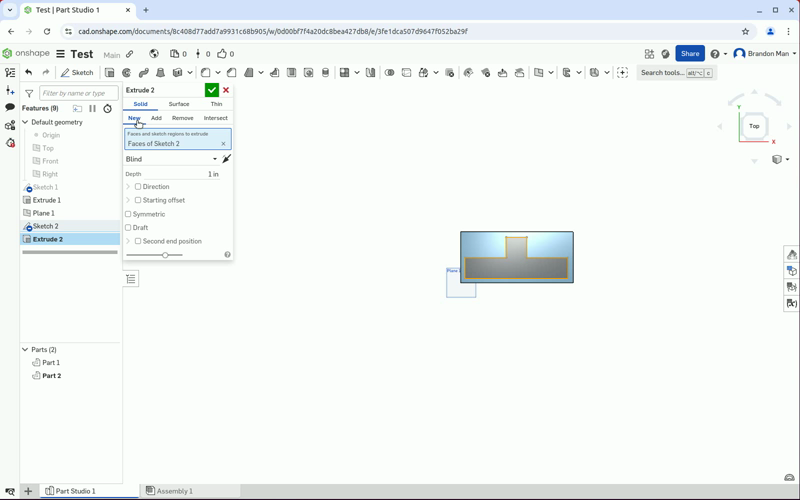
key(tab, 4)
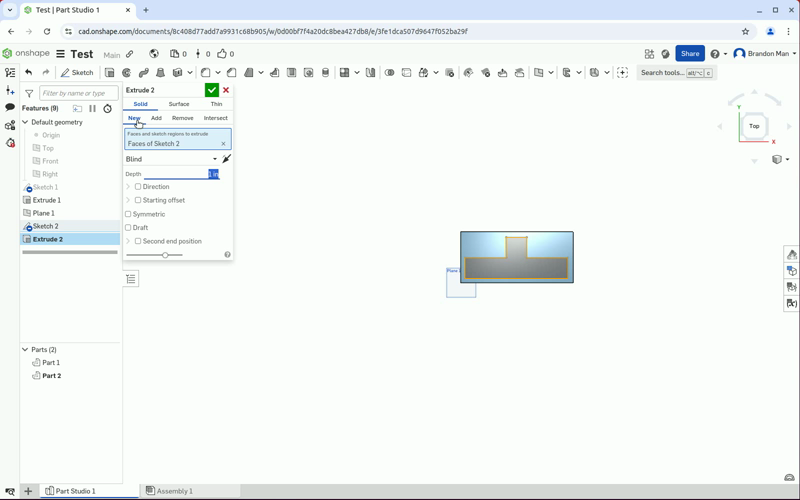
text(0.963)
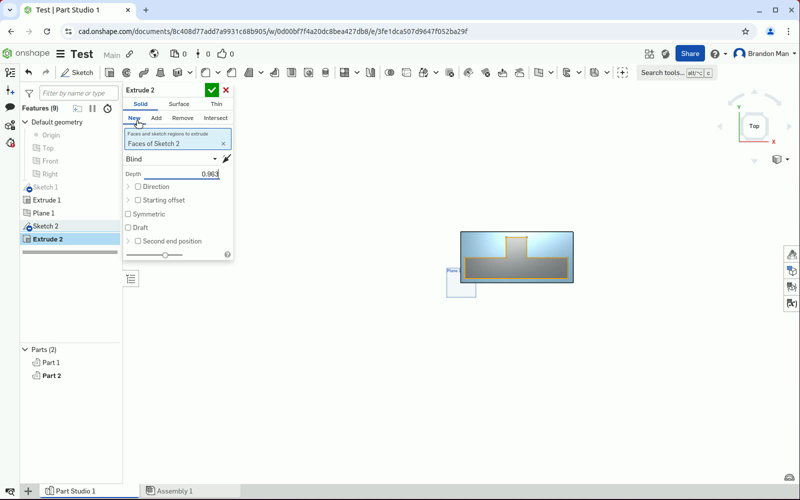
key(enter)
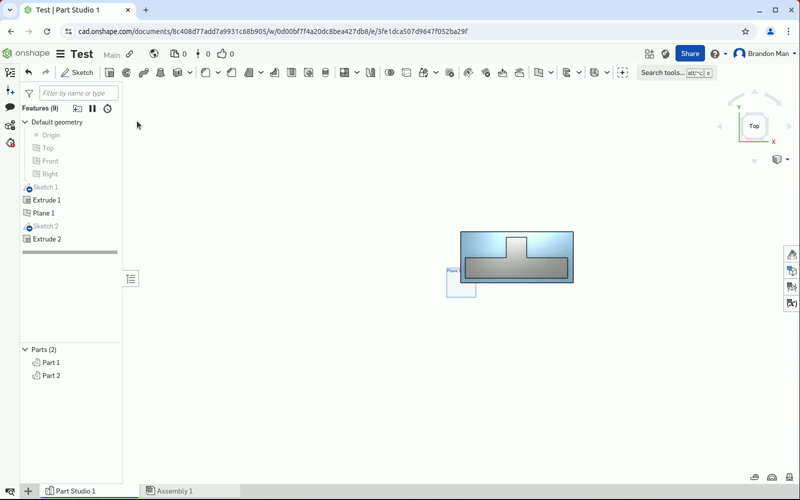
key(shift+h)
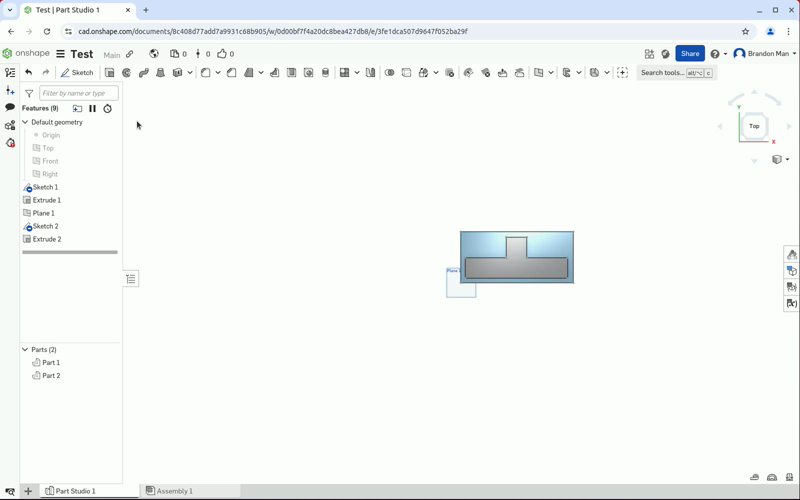
key(shift+h)
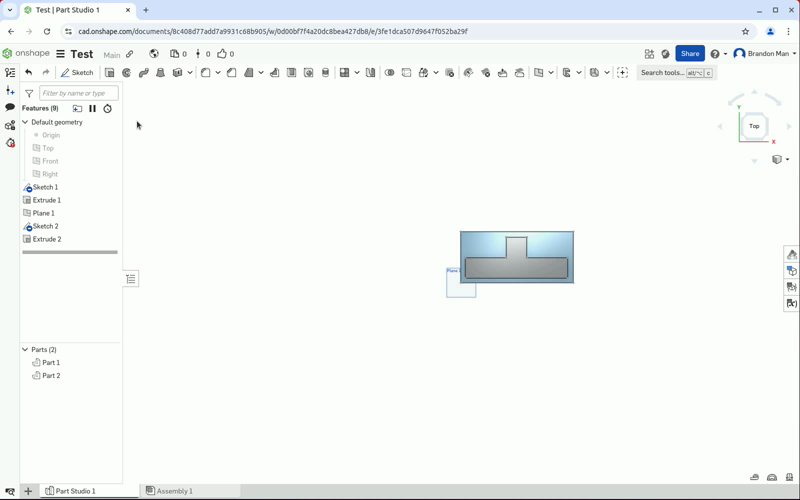
key(shift+7)
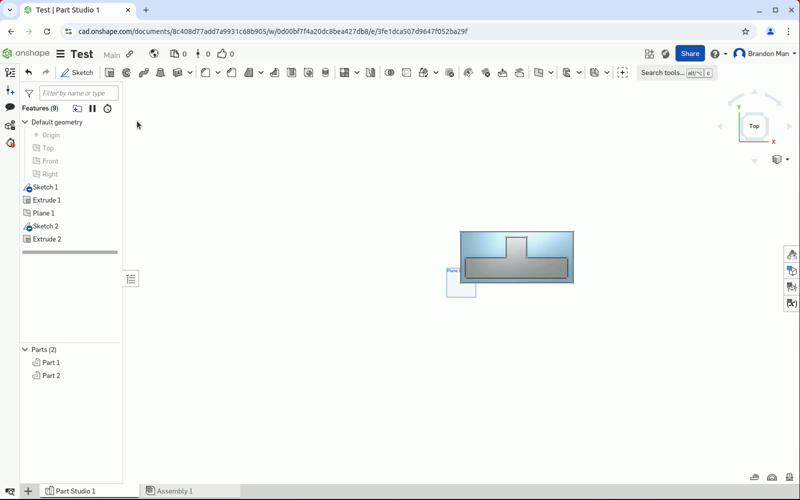
key(up, 3)
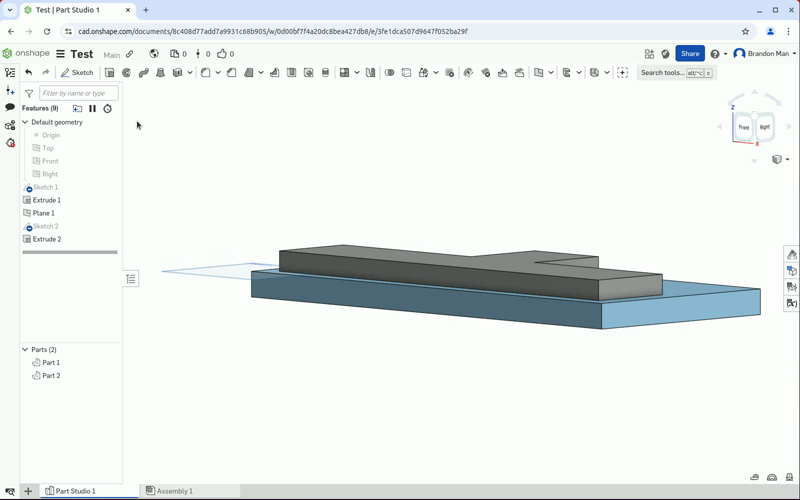
key(left, 3)
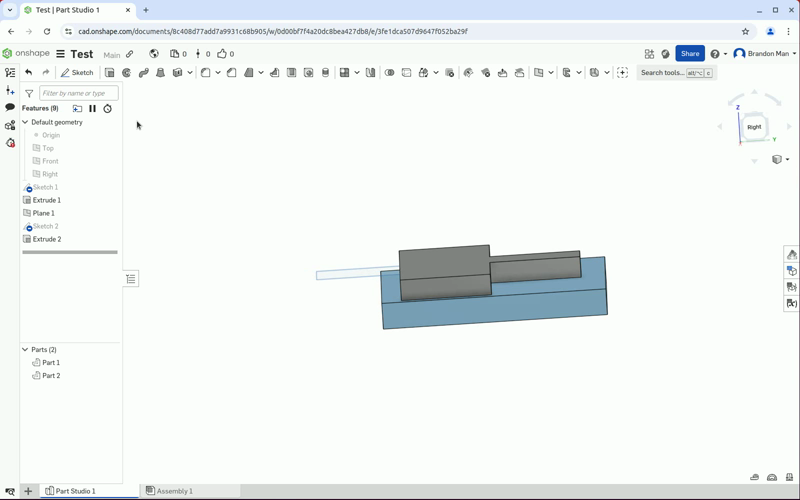
key(right, 3)
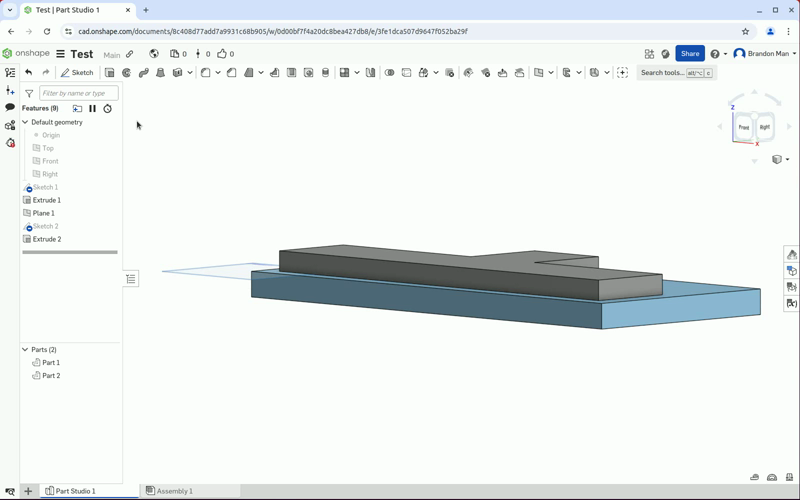
key(down, 3)
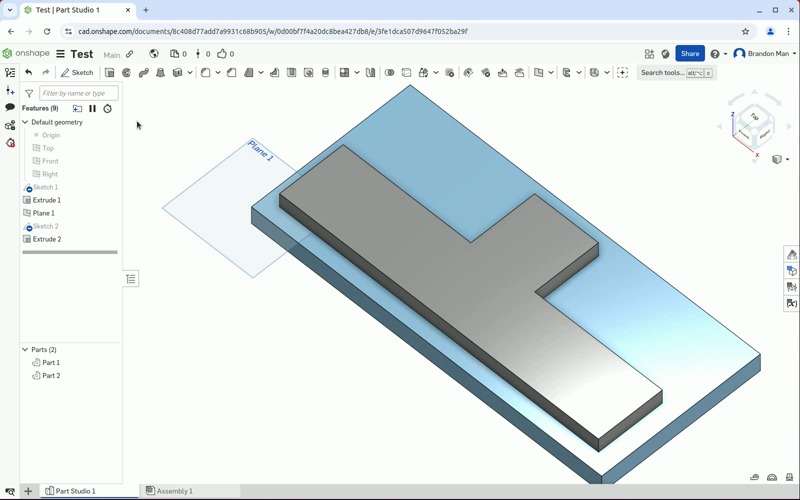
mouse_move(73, 189)
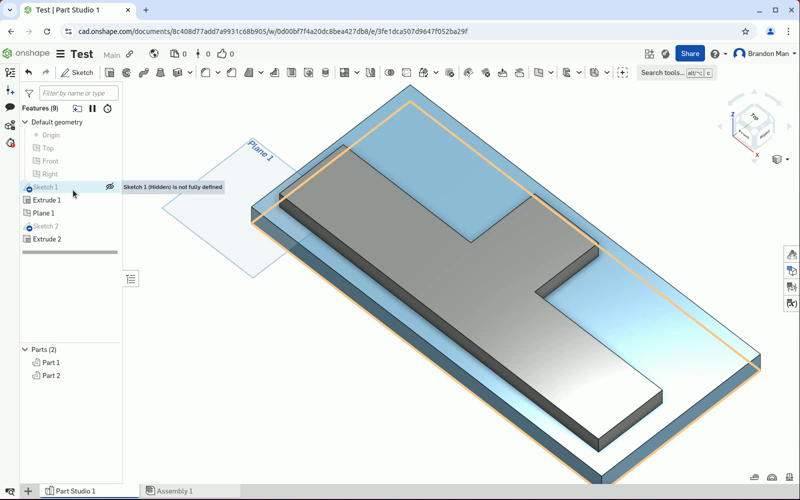
click(73, 189)